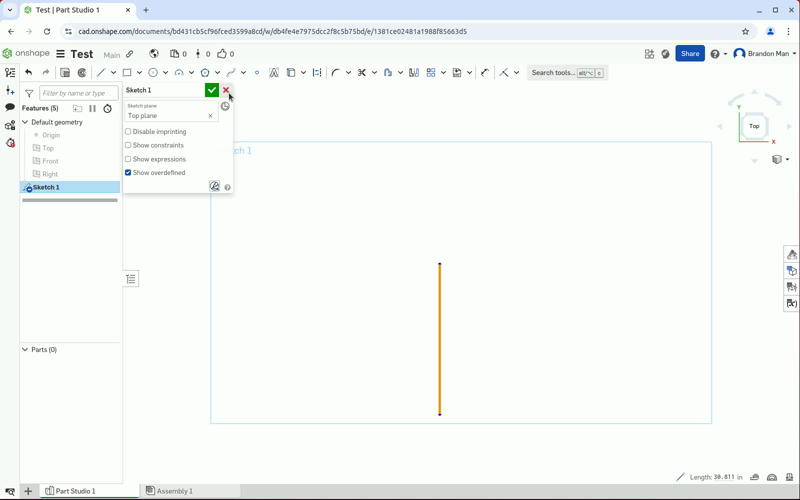
key(shift+h)
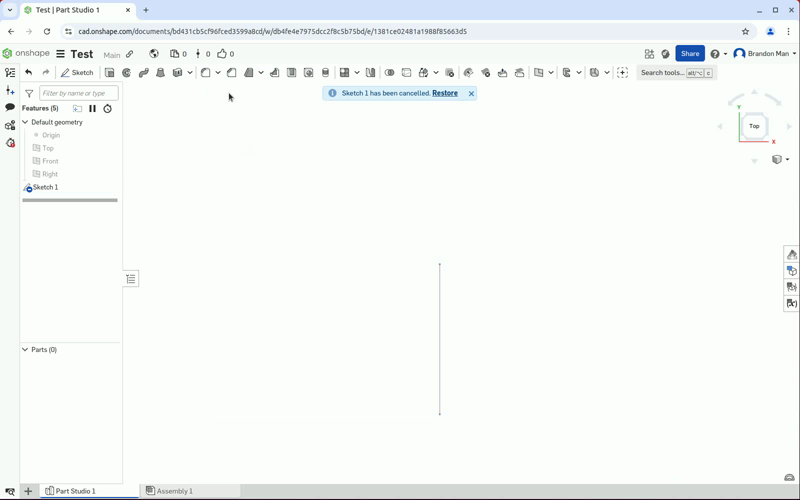
key(shift+s)
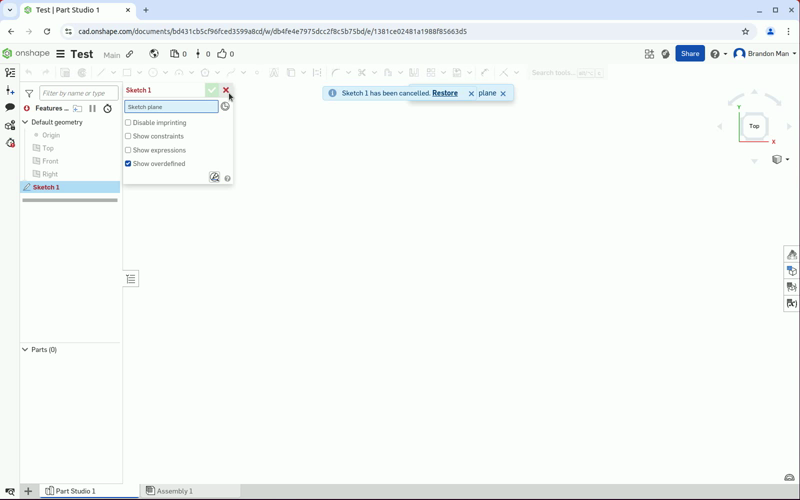
mouse_move(73, 150)
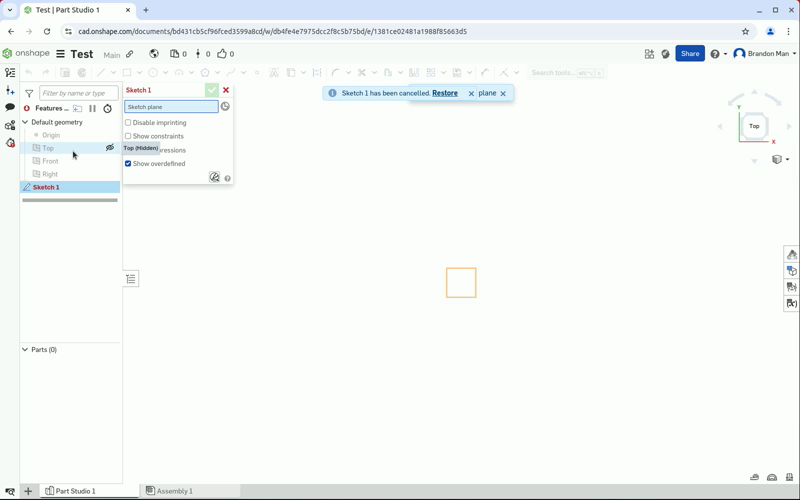
click(73, 150)
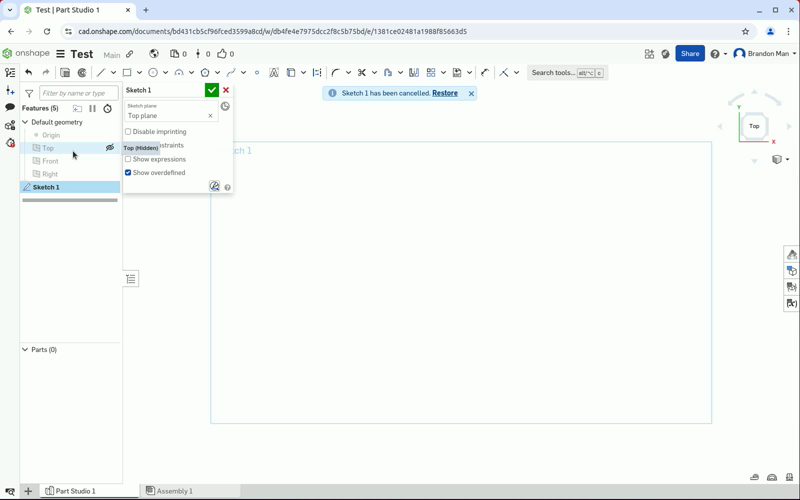
mouse_move(73, 352)
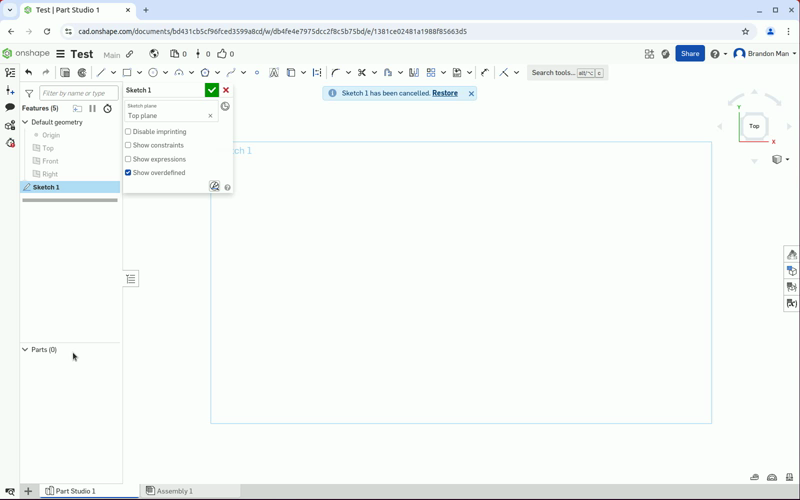
key(y)
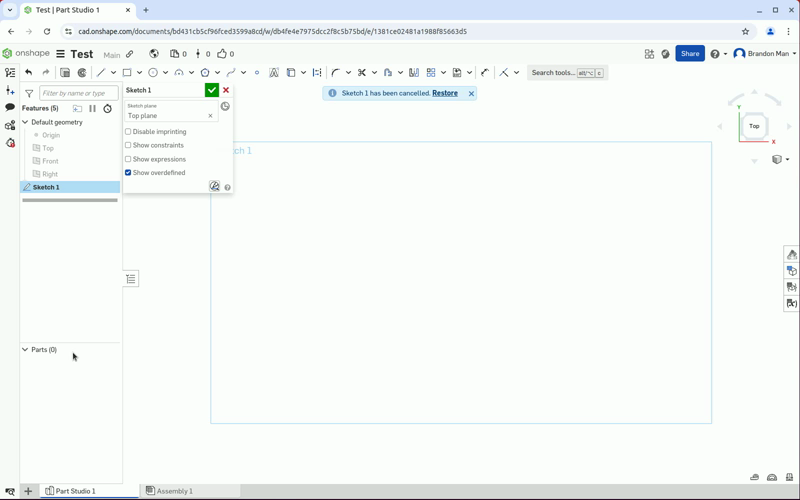
key(l)
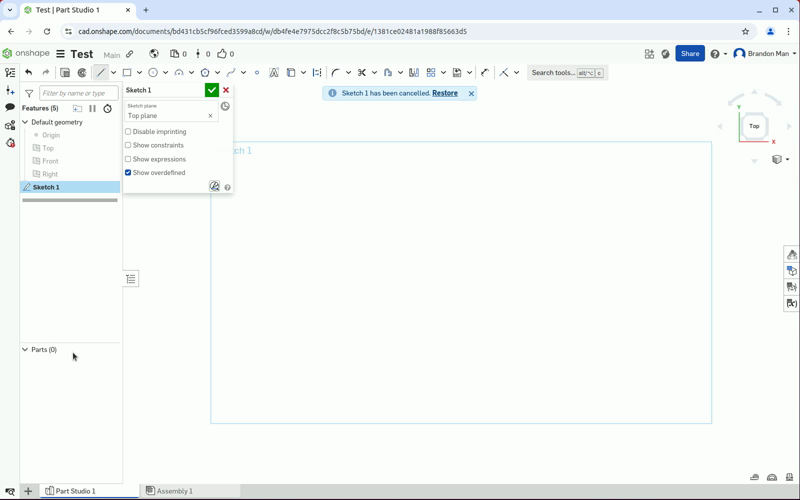
key_down(shift)
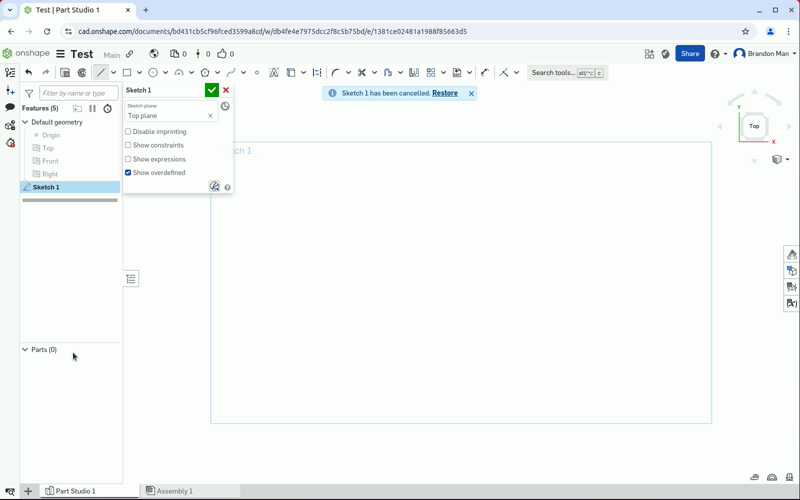
mouse_move(348, 282)
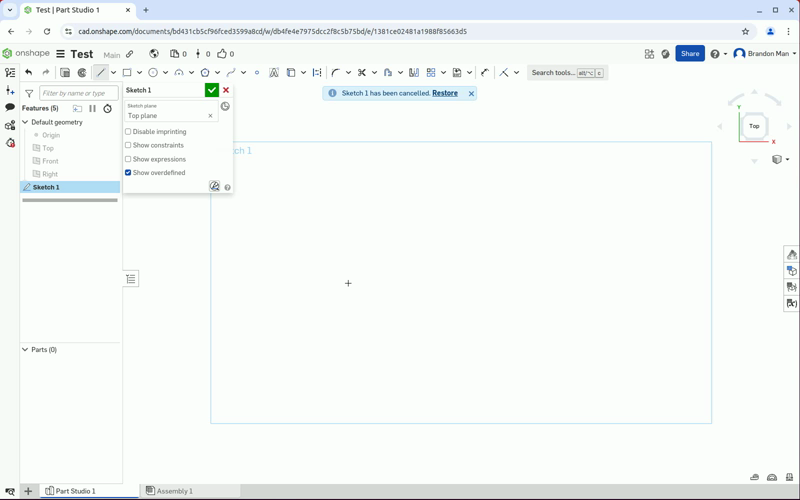
click(348, 282)
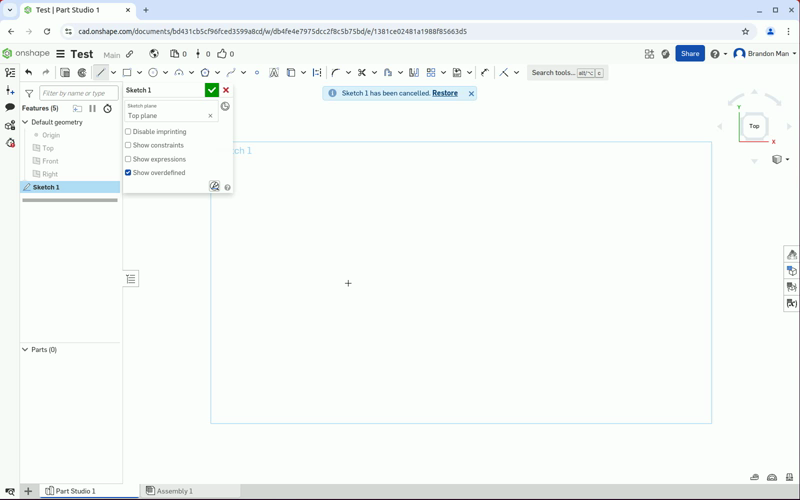
key_up(shift)
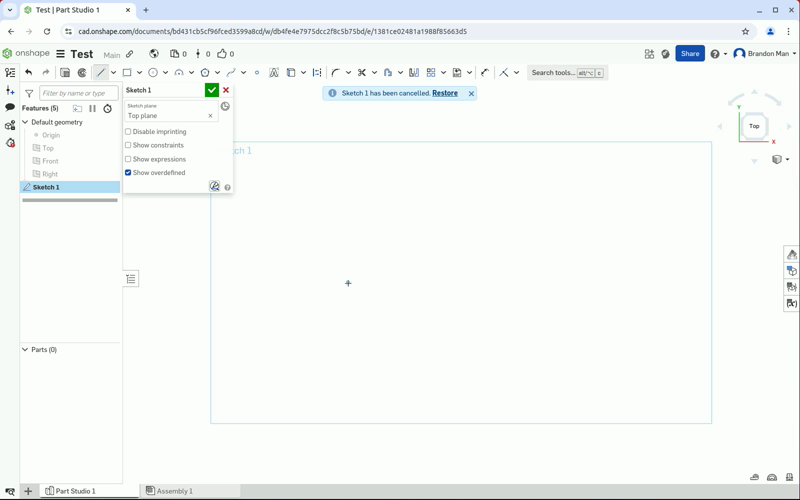
key_down(shift)
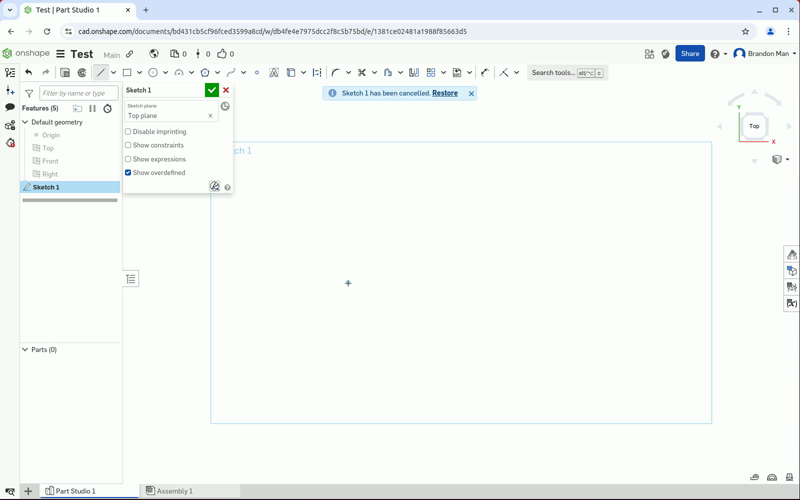
mouse_move(461, 282)
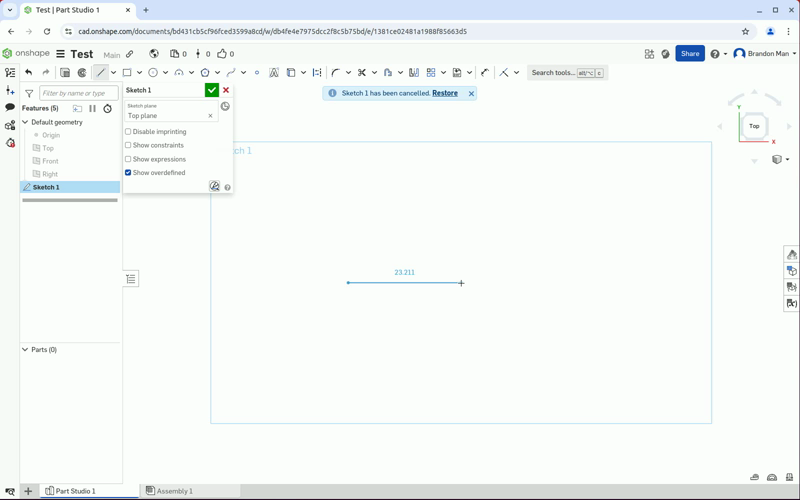
click(461, 282)
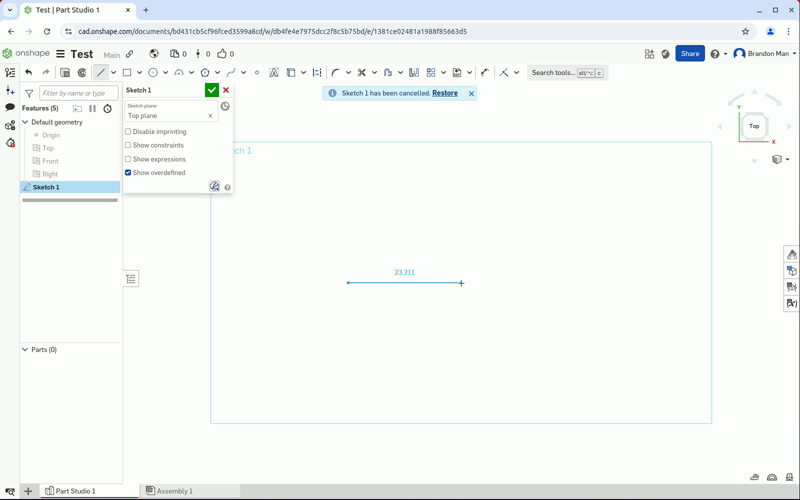
key_up(shift)
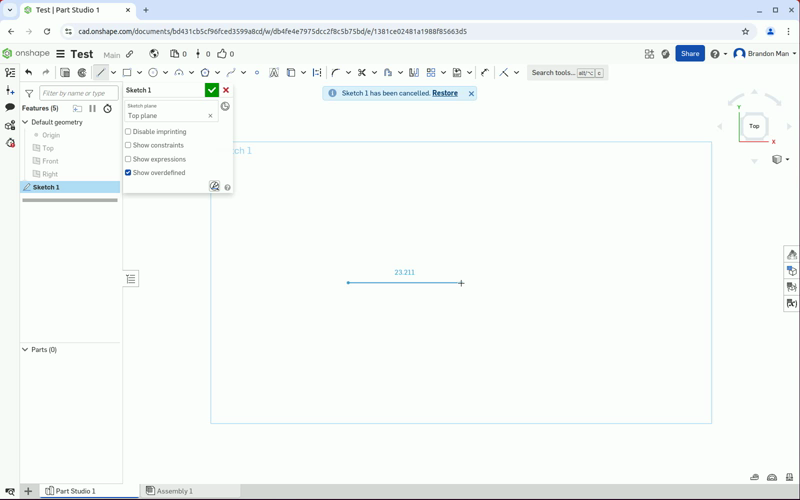
key_down(shift)
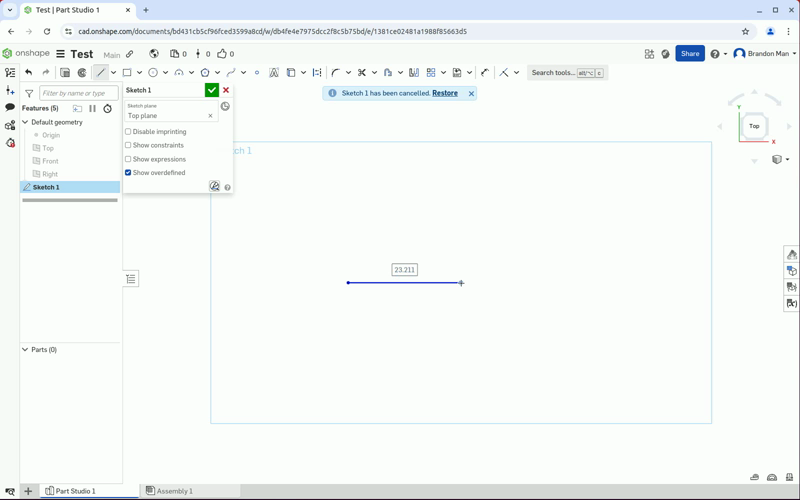
mouse_move(572, 282)
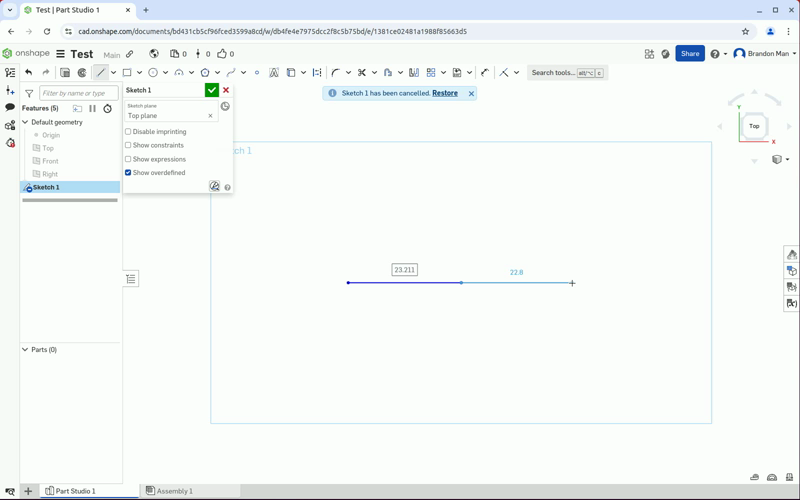
click(572, 282)
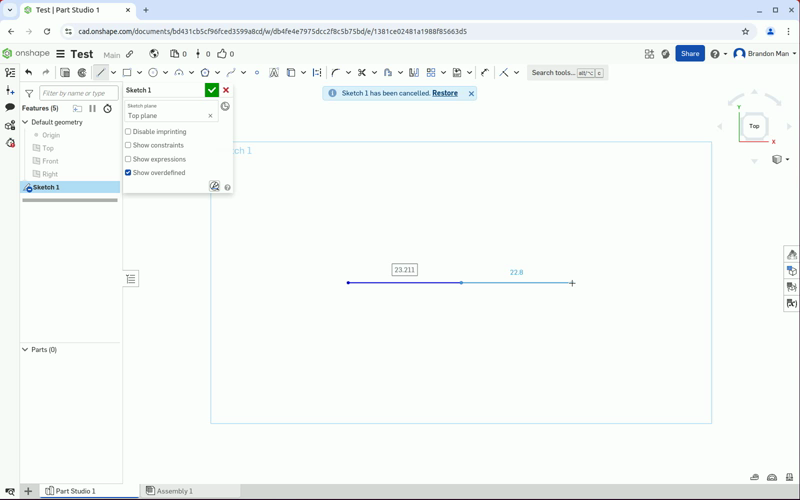
key_up(shift)
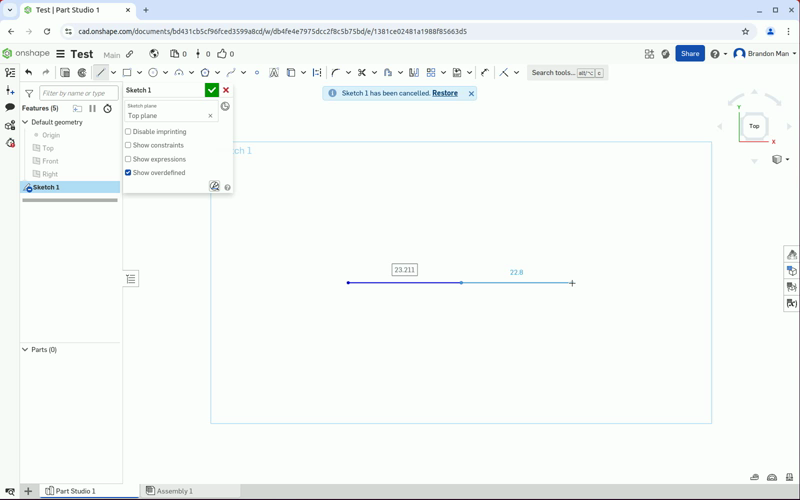
key_down(shift)
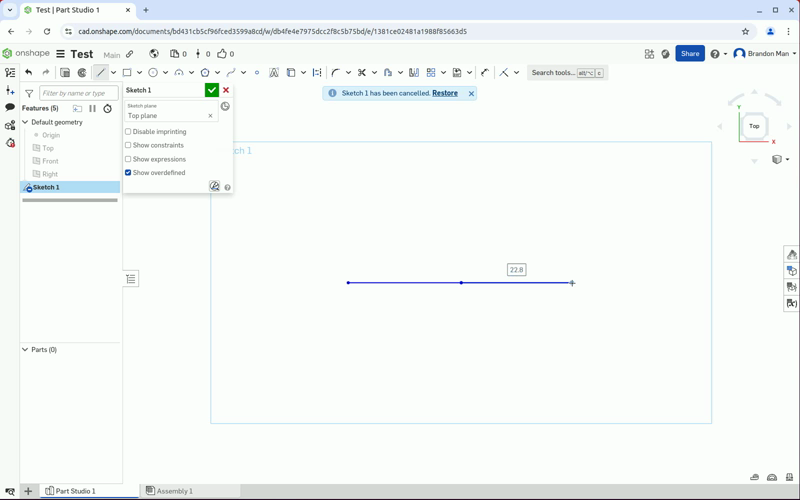
mouse_move(589, 282)
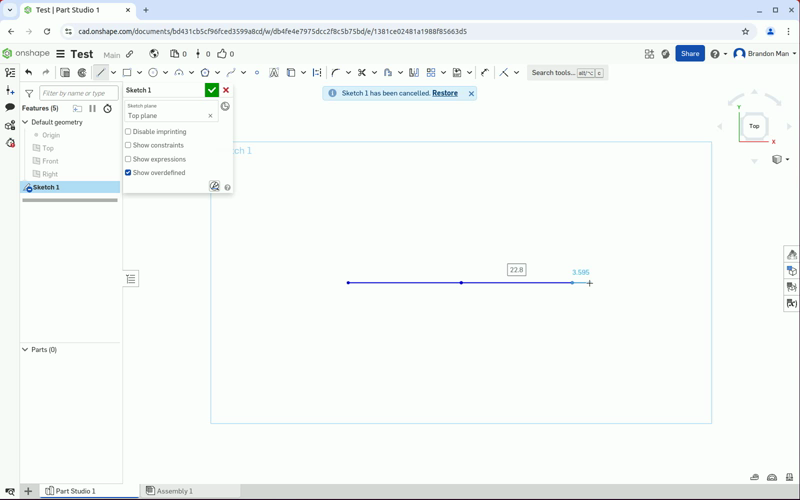
mouse_move(572, 268)
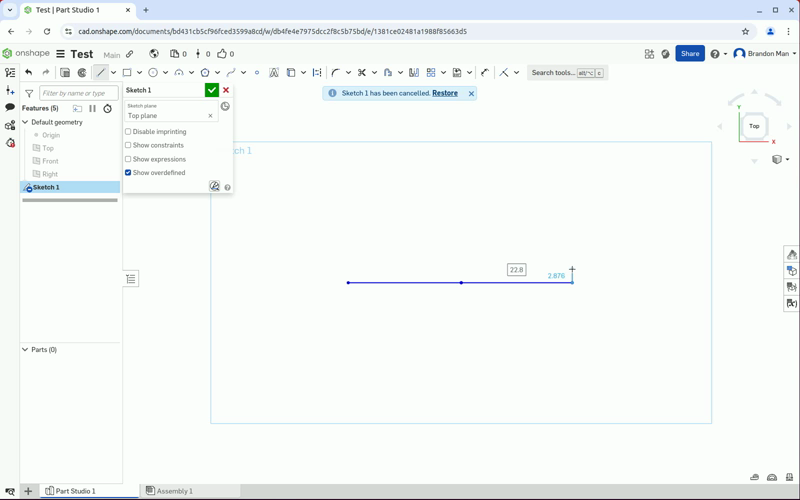
click(572, 268)
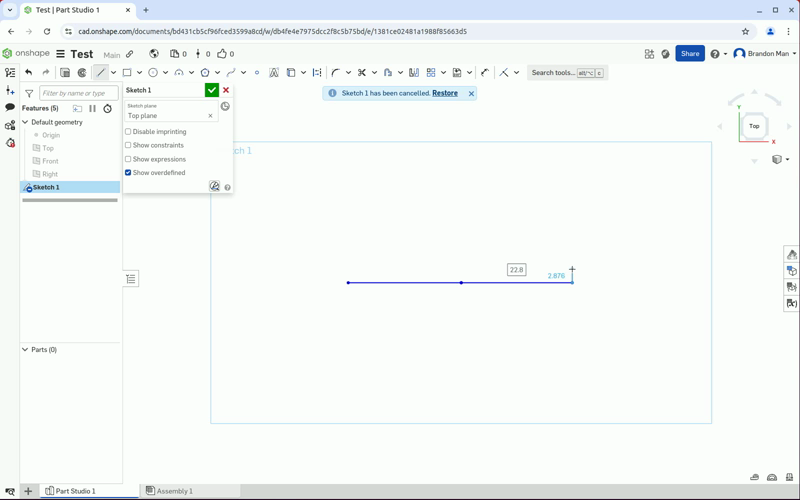
key_up(shift)
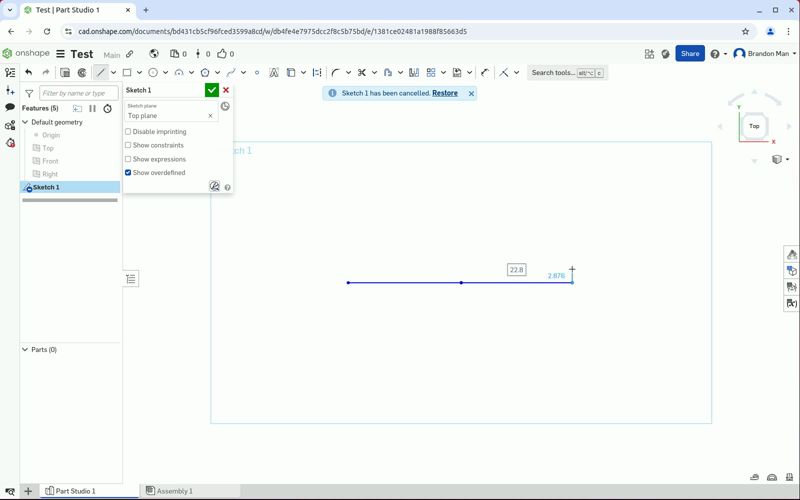
key_down(shift)
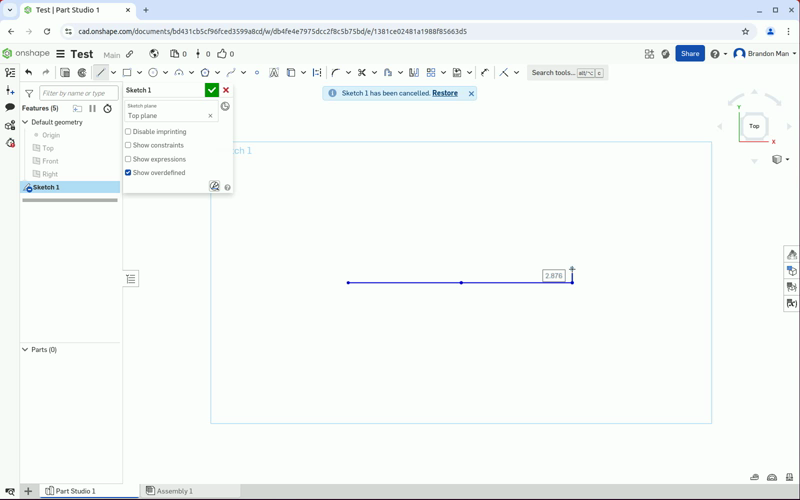
mouse_move(461, 268)
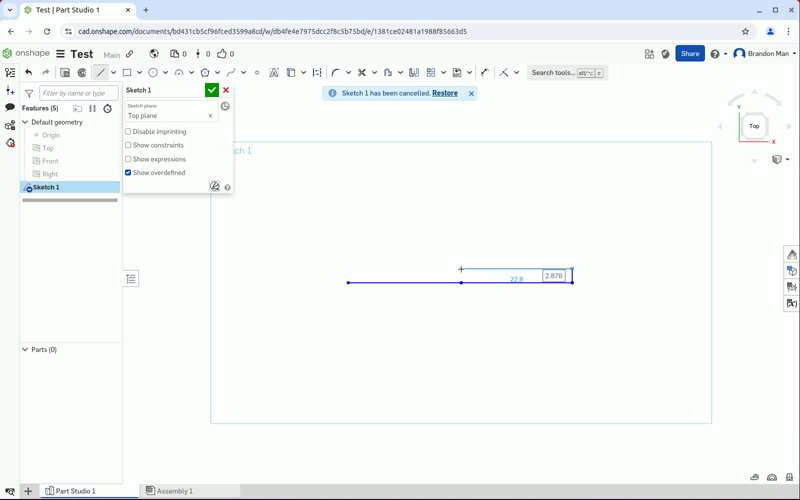
click(461, 268)
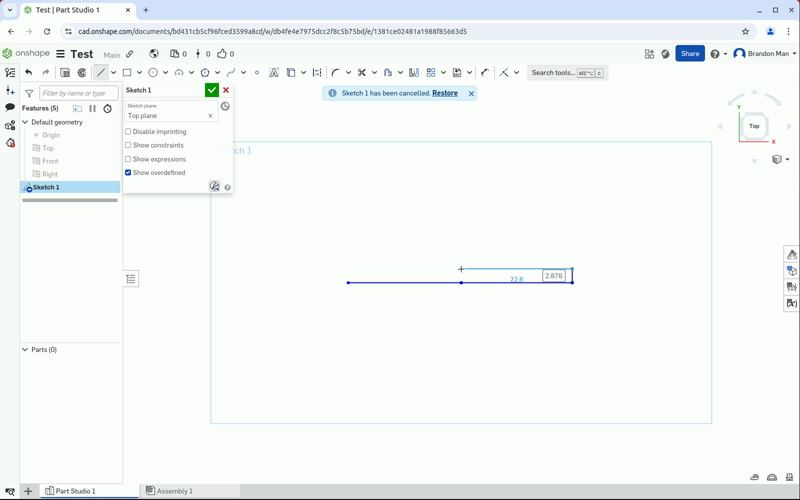
key_up(shift)
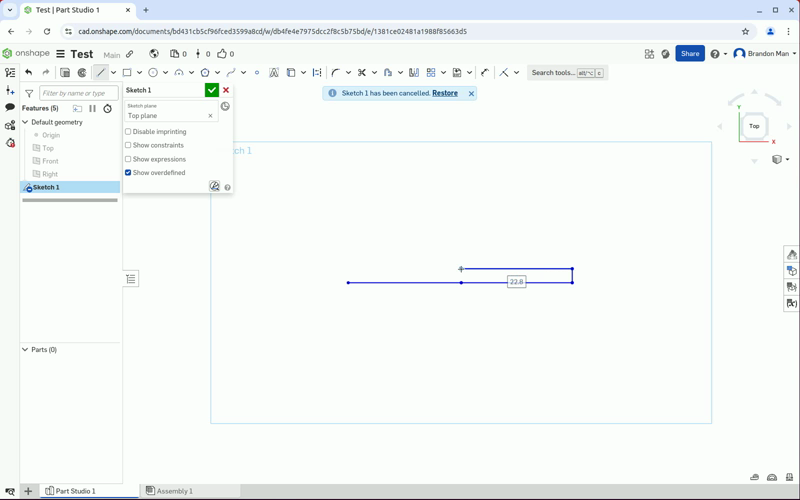
key_down(shift)
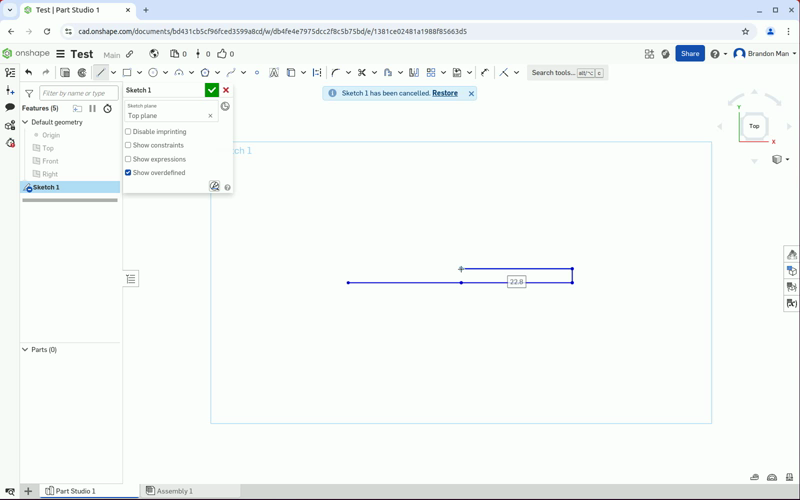
mouse_move(348, 268)
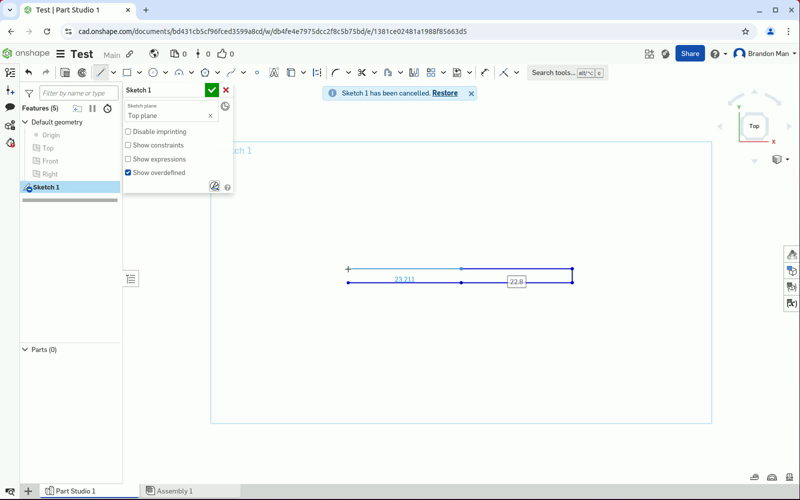
click(348, 268)
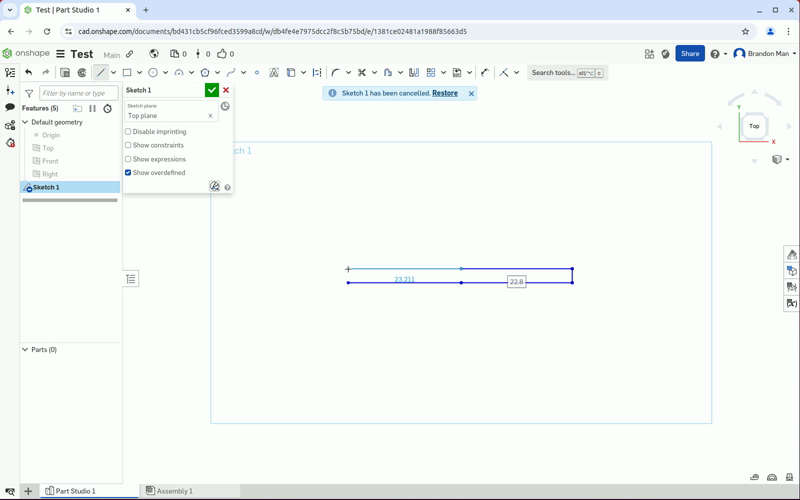
key_up(shift)
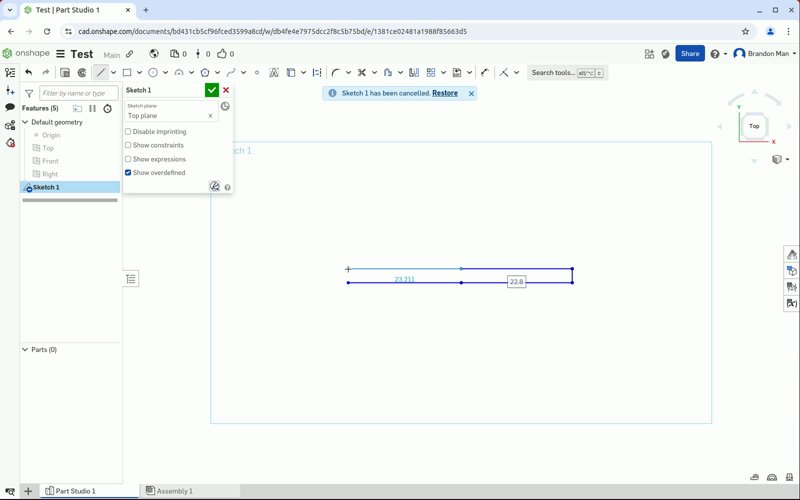
mouse_move(378, 268)
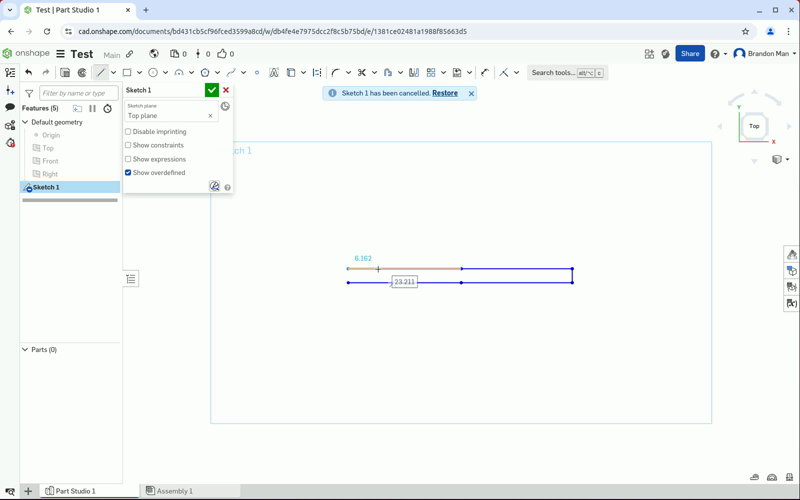
key_down(shift)
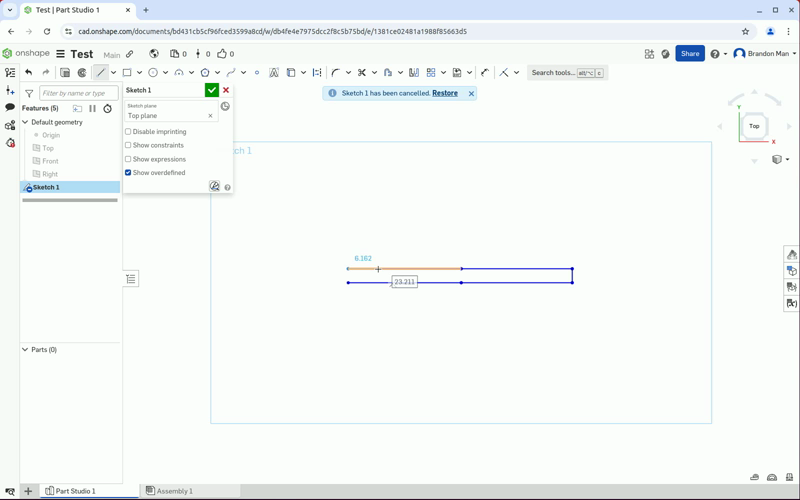
mouse_move(348, 282)
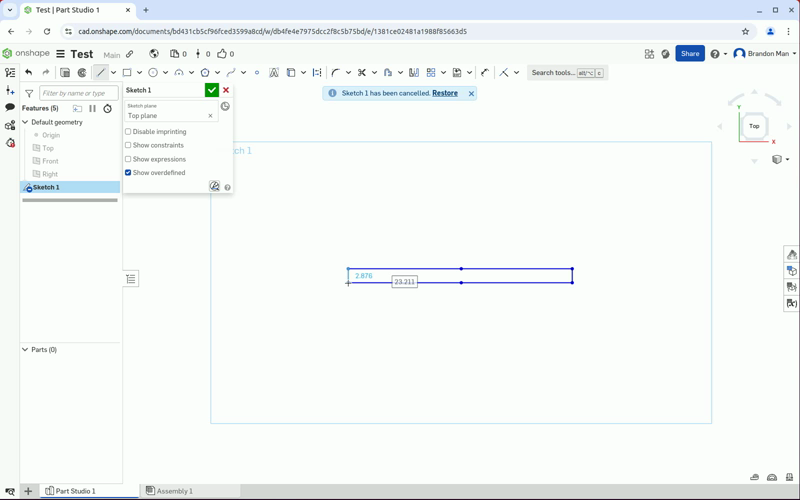
key_up(shift)
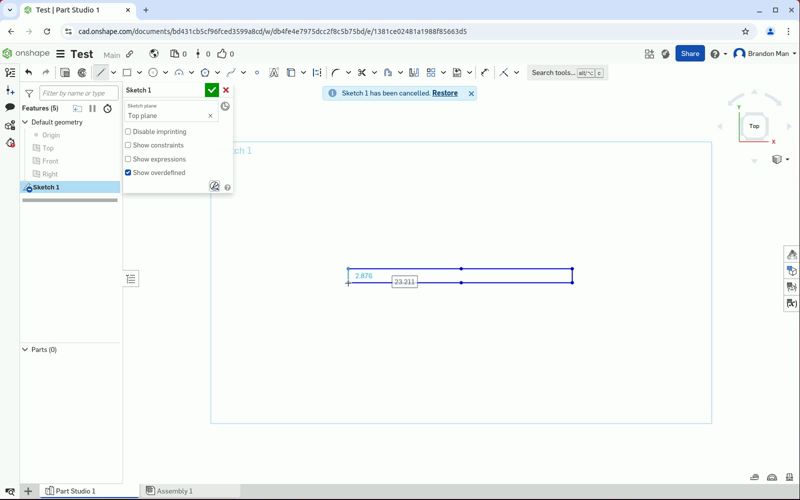
click(348, 282)
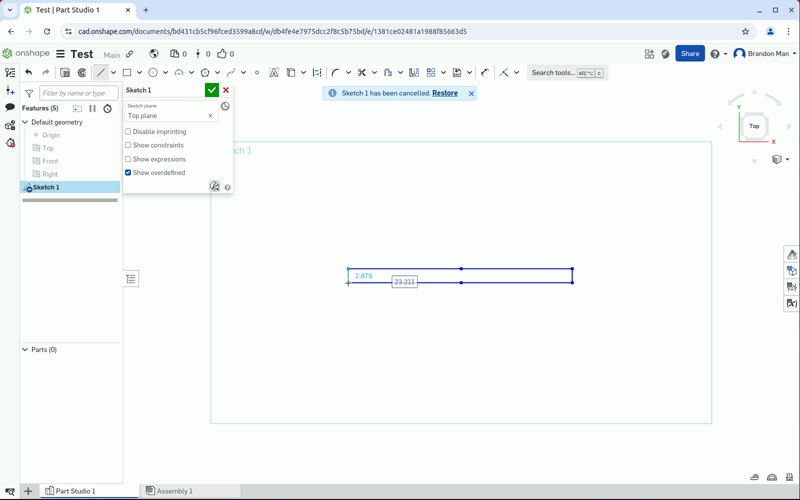
key(esc)
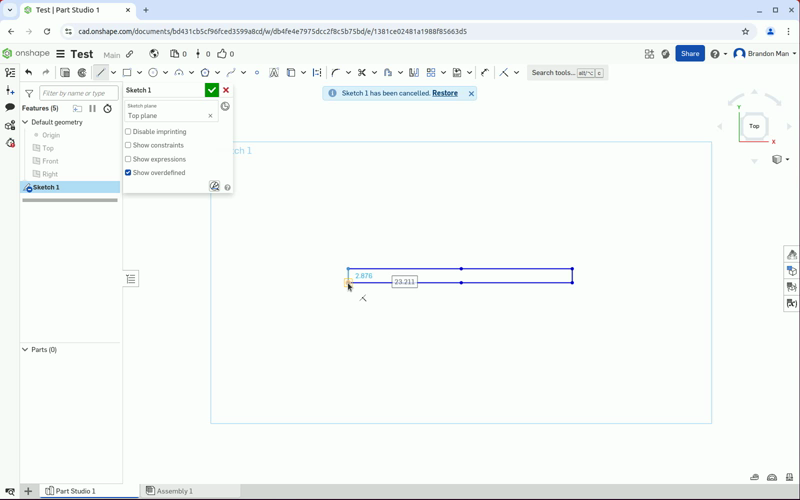
mouse_move(435, 276)
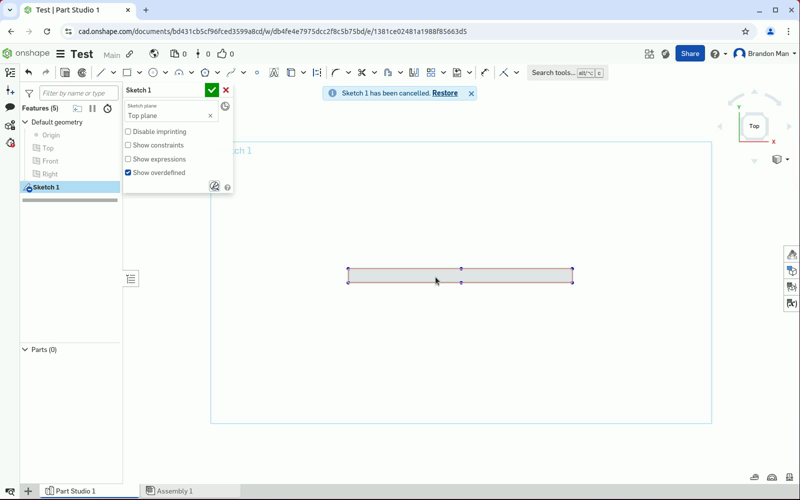
click(435, 276)
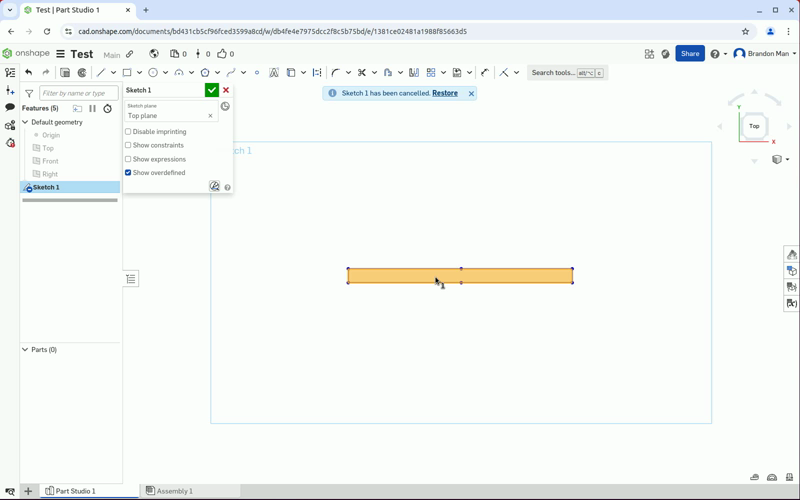
mouse_move(73, 352)
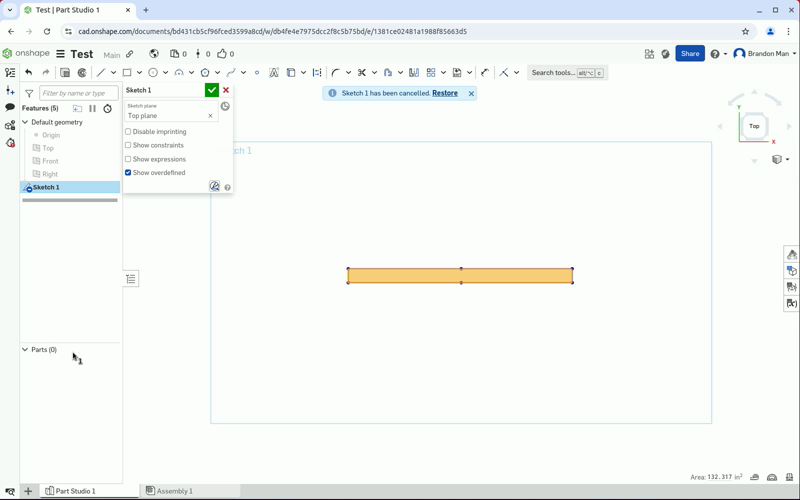
key(shift+y)
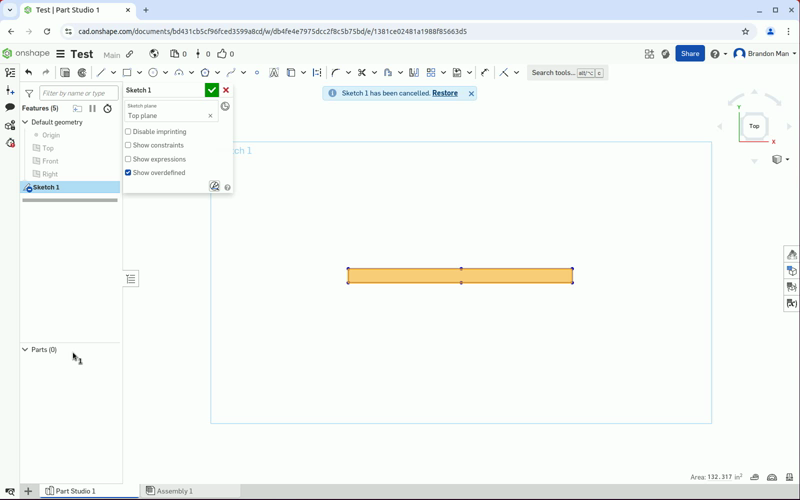
key(shift+e)
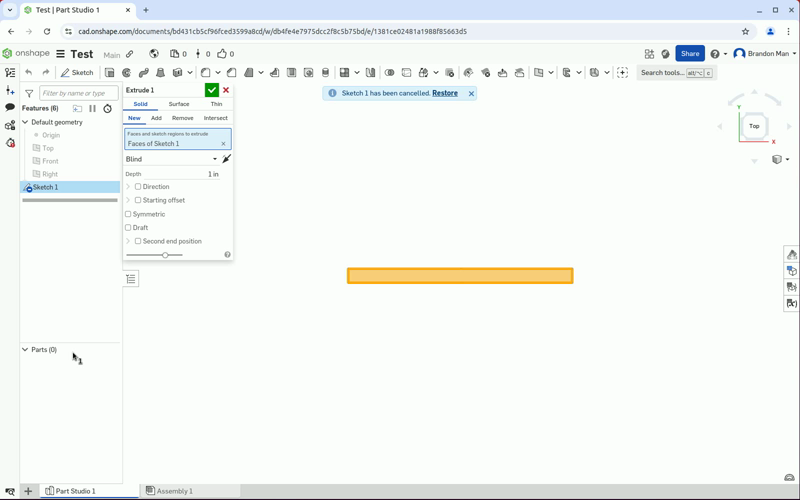
mouse_move(143, 106)
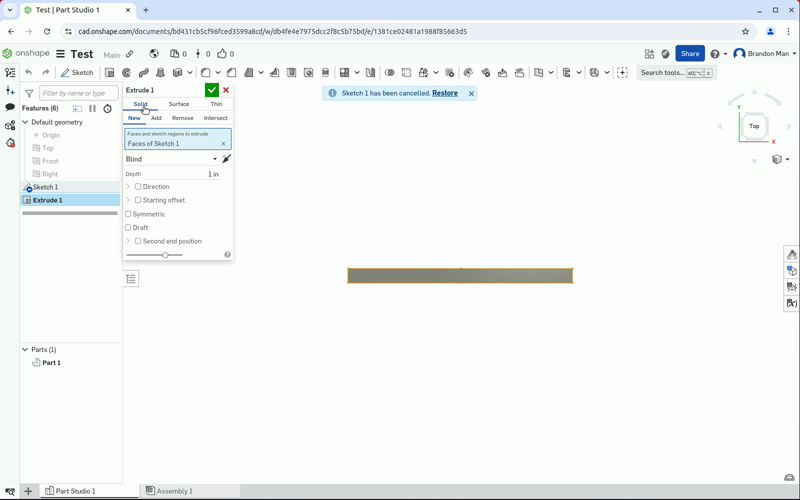
click(143, 106)
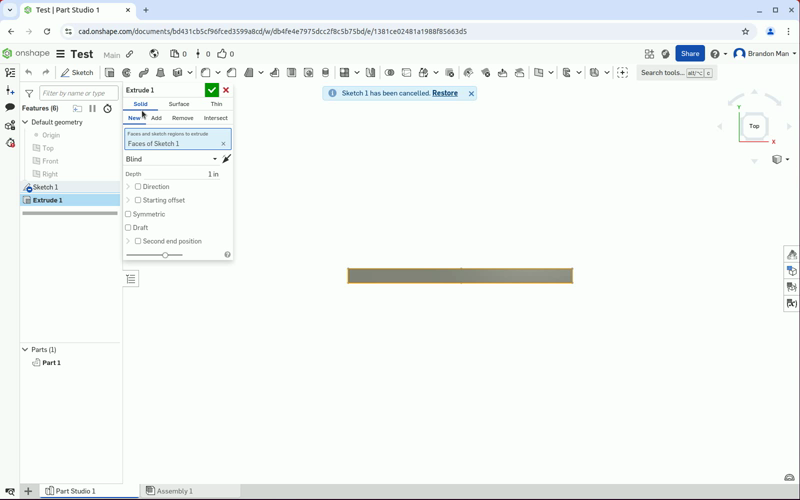
mouse_move(137, 120)
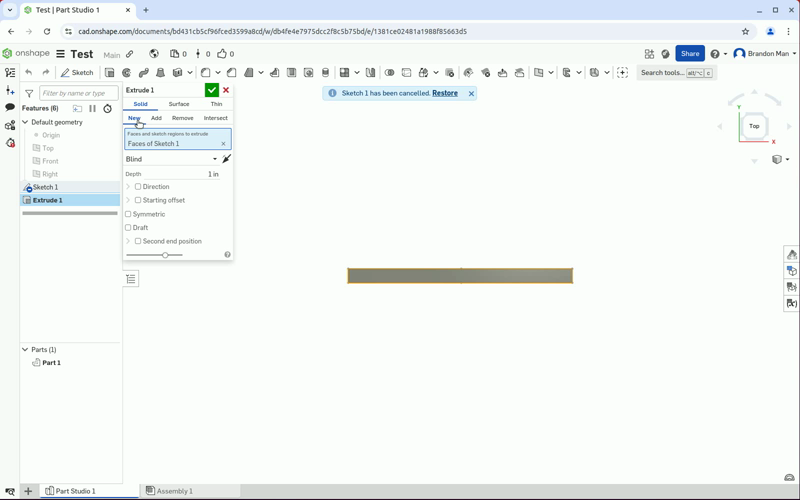
click(137, 120)
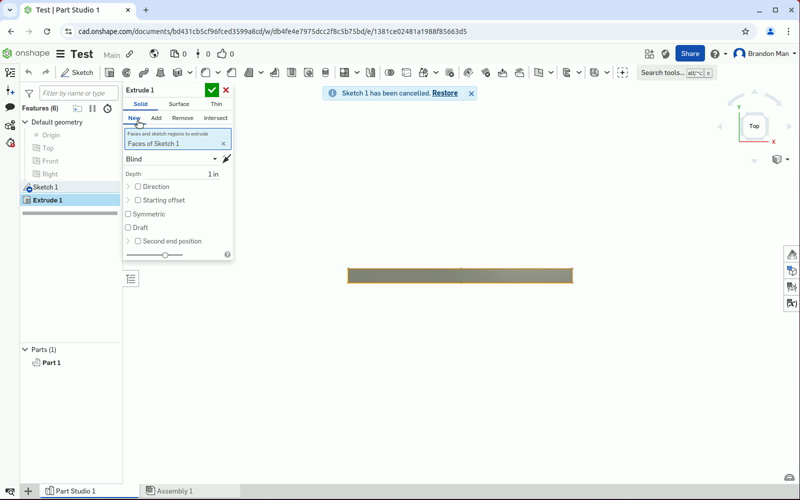
key(tab, 4)
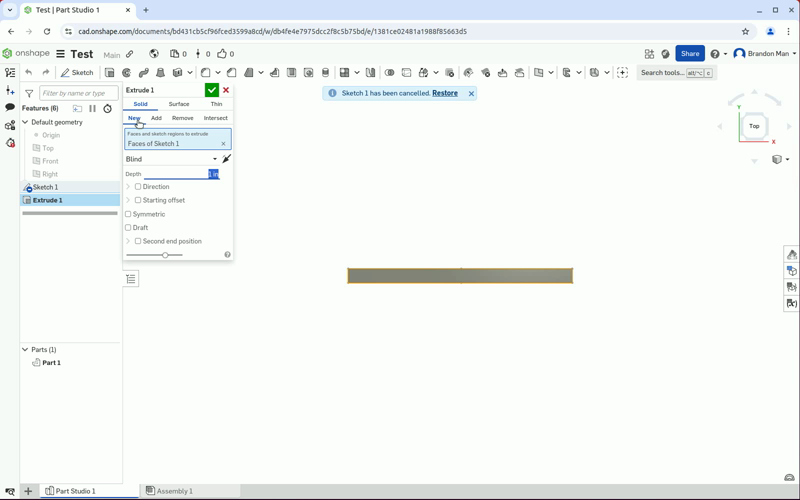
text(46.216)
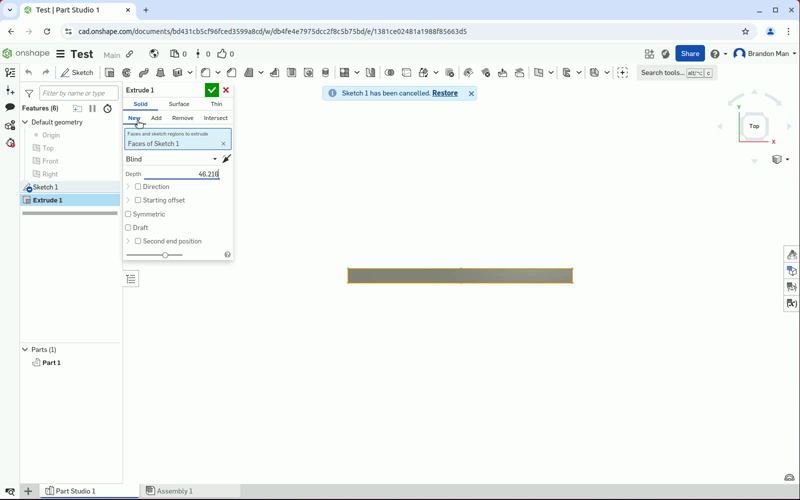
key(tab, 3)
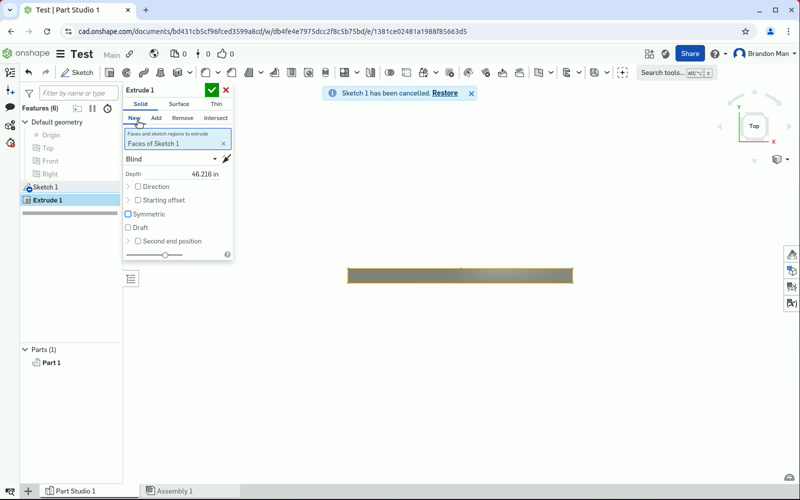
key(space)
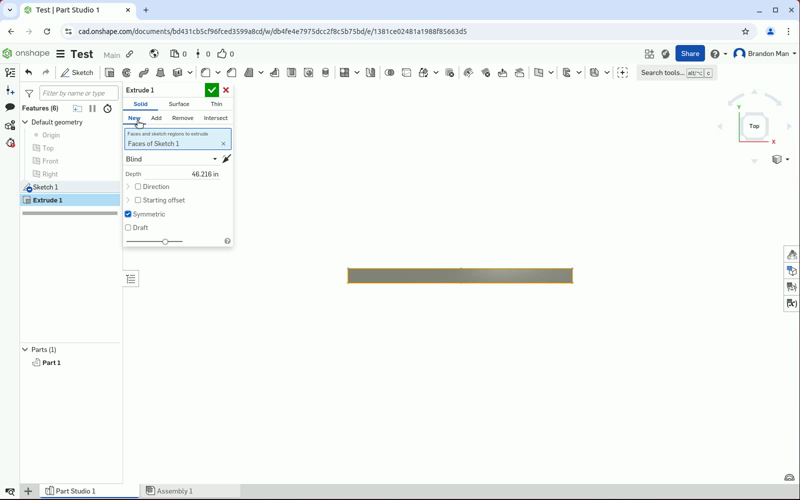
key(enter)
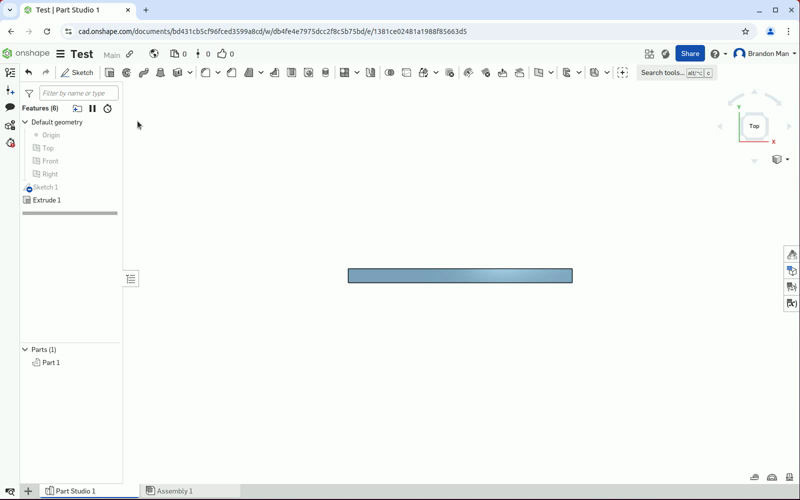
key(shift+h)
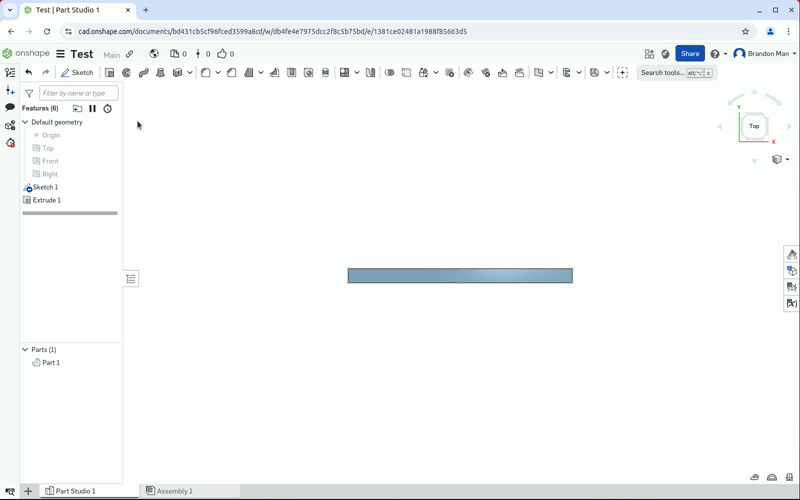
key(shift+h)
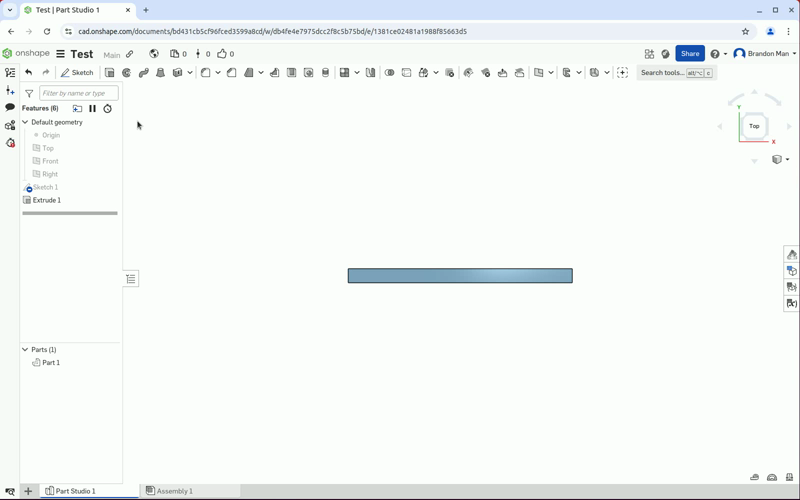
mouse_move(73, 189)
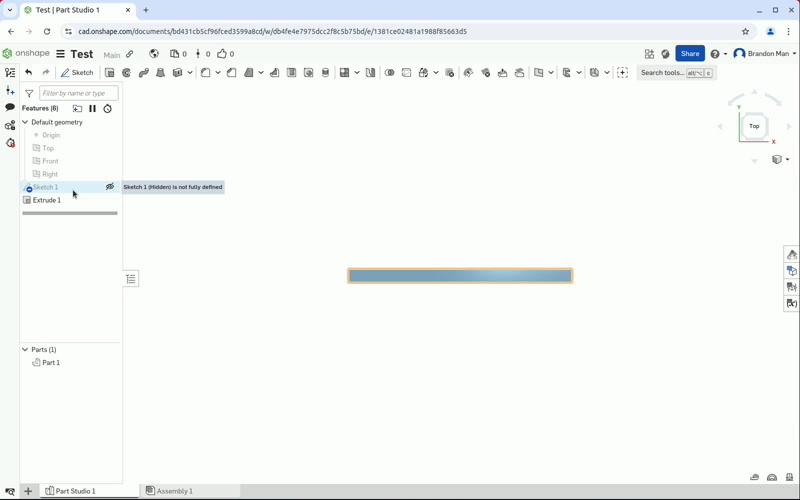
click(73, 189)
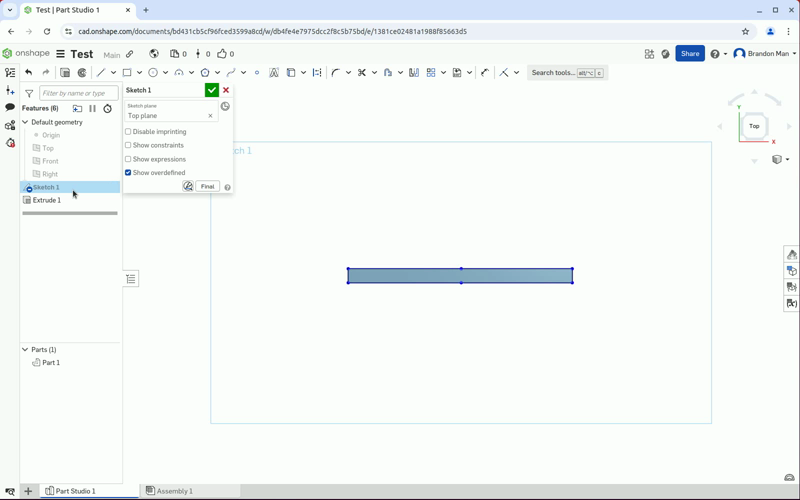
mouse_move(229, 92)
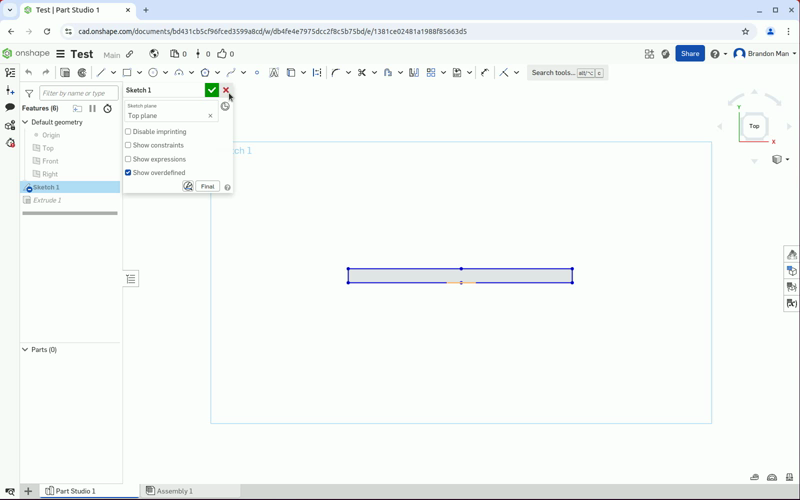
click(229, 92)
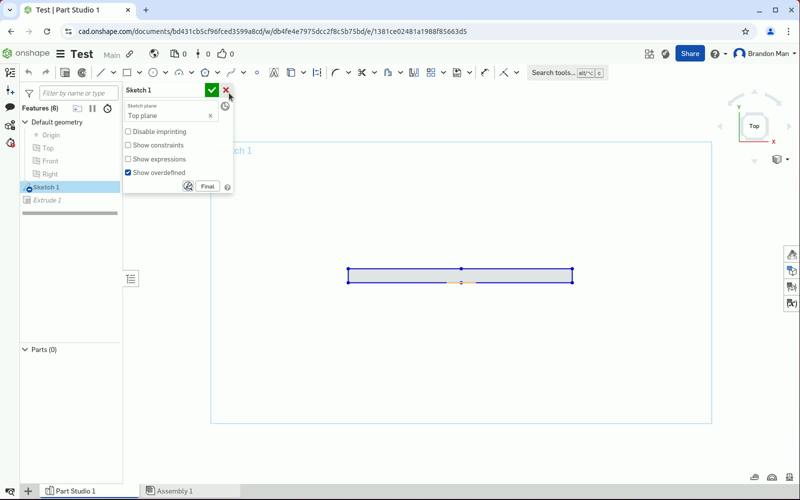
key(shift+s)
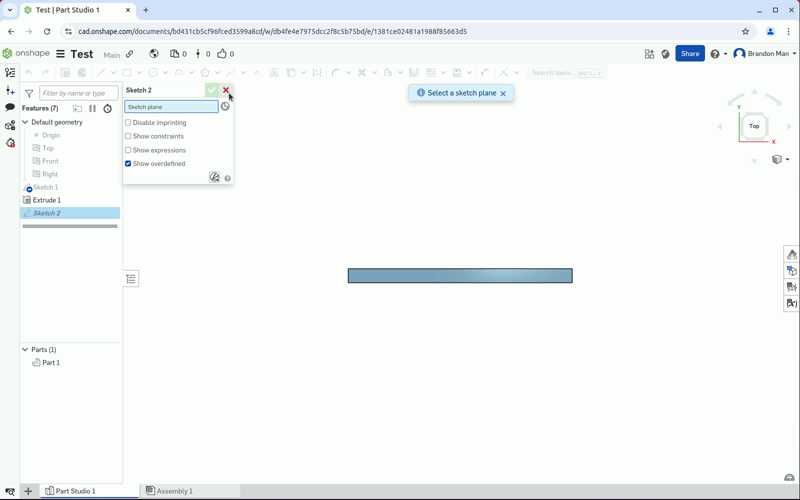
mouse_move(73, 150)
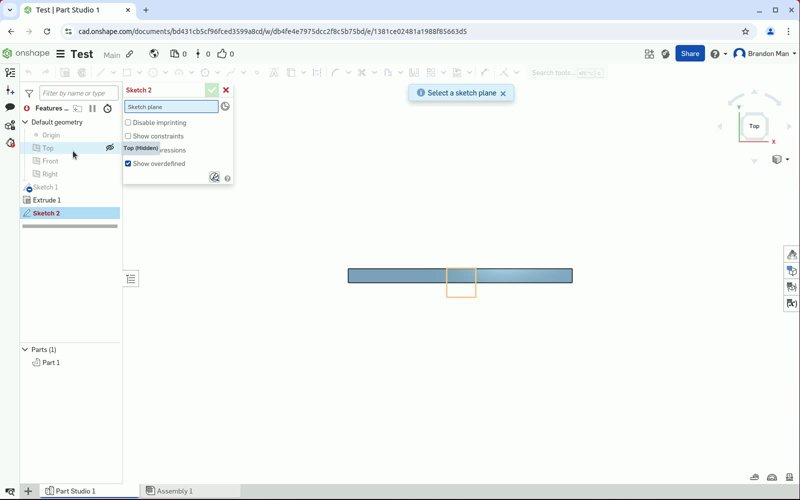
click(73, 150)
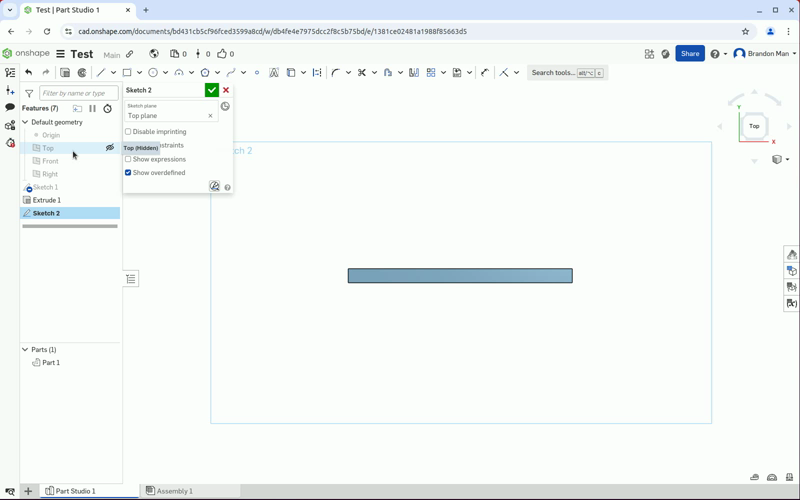
mouse_move(73, 352)
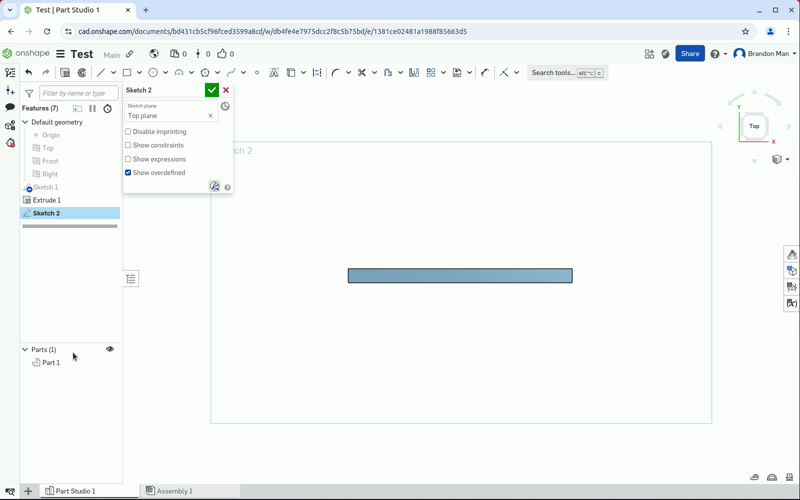
key(y)
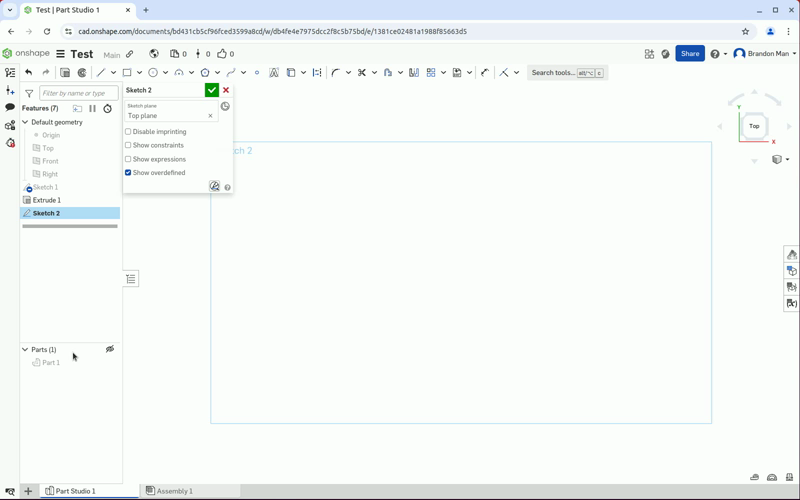
key(l)
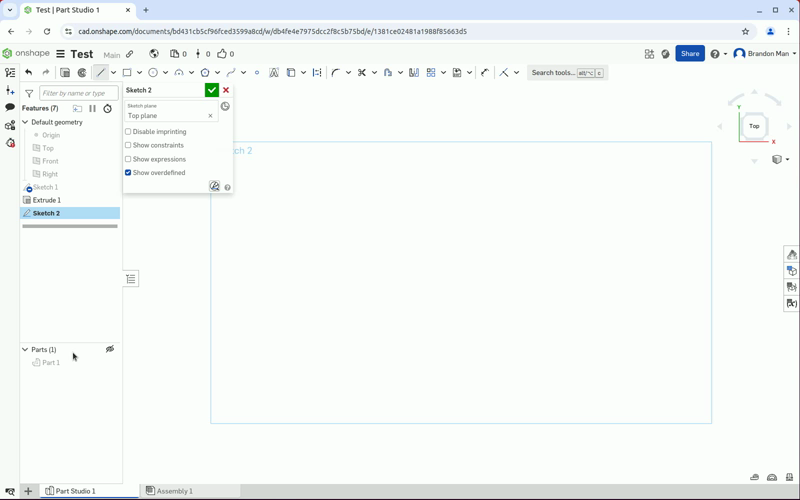
key_down(shift)
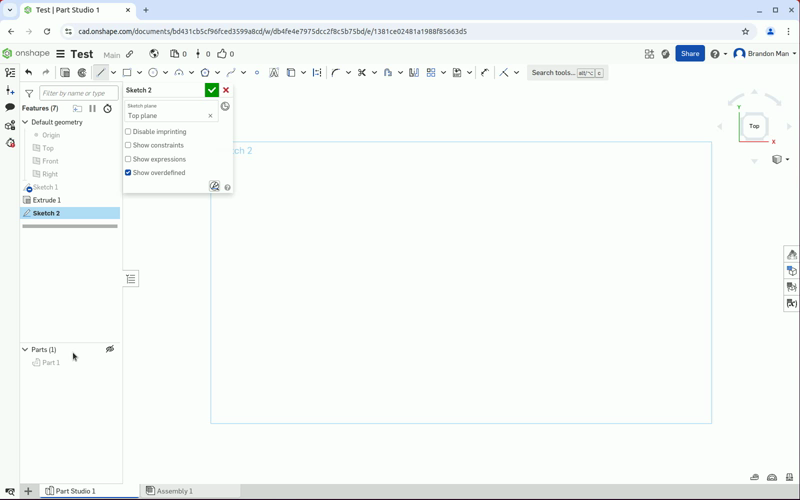
mouse_move(392, 282)
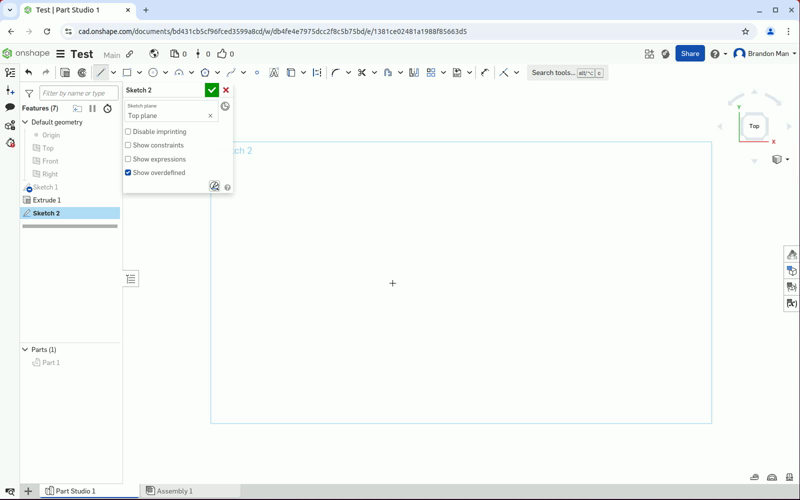
click(392, 282)
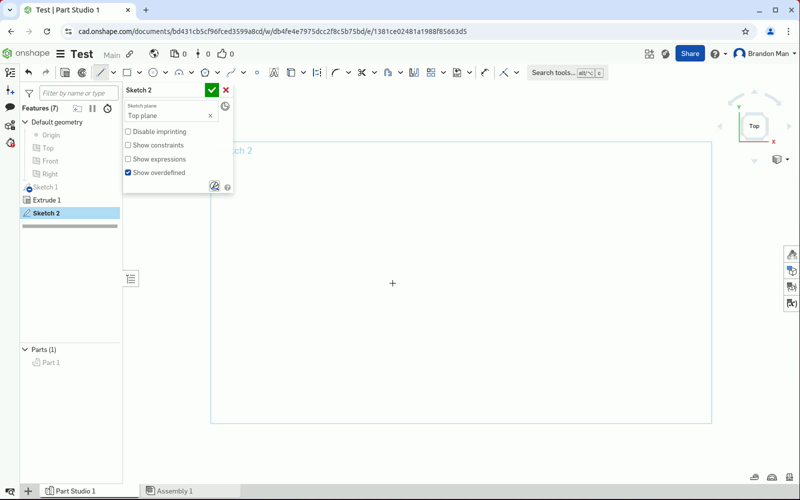
key_up(shift)
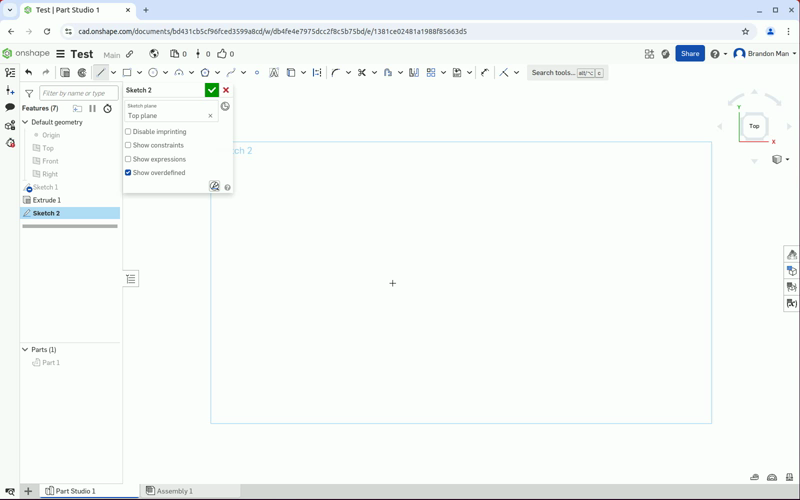
key_down(shift)
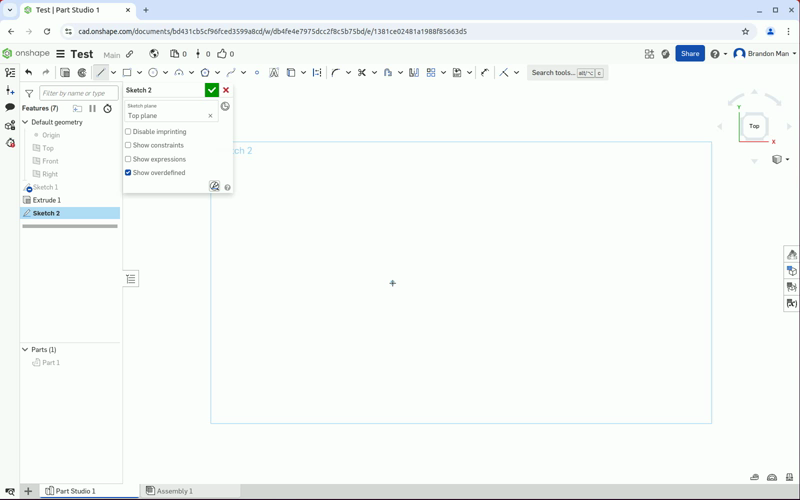
mouse_move(528, 282)
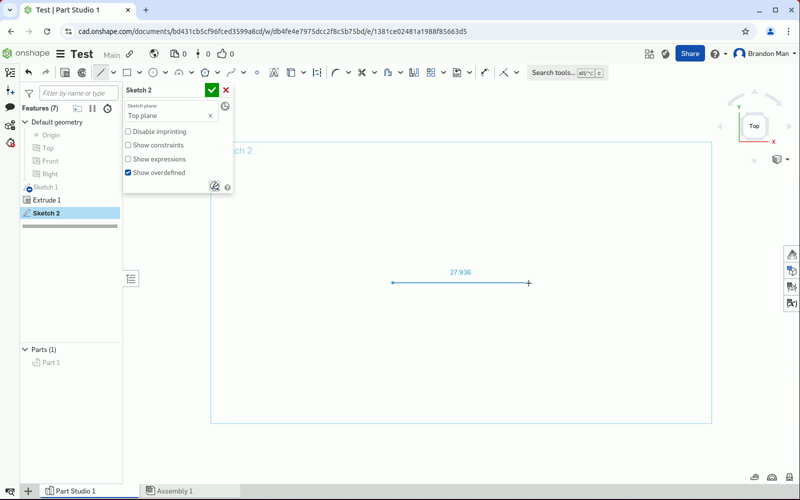
click(528, 282)
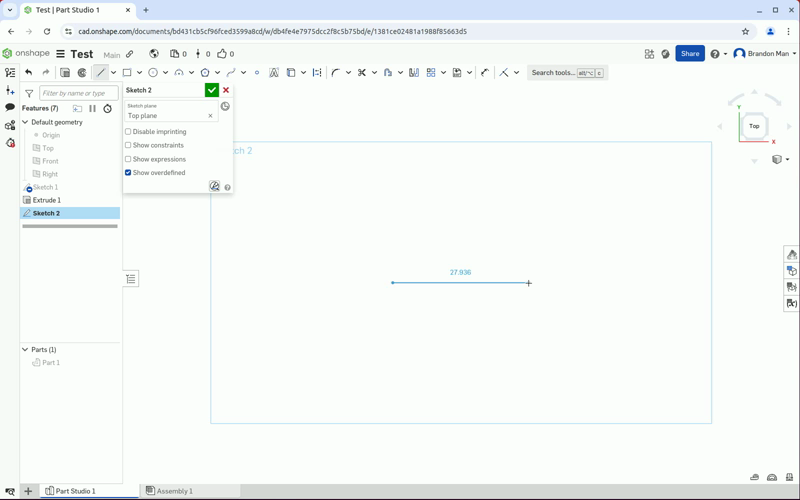
key_up(shift)
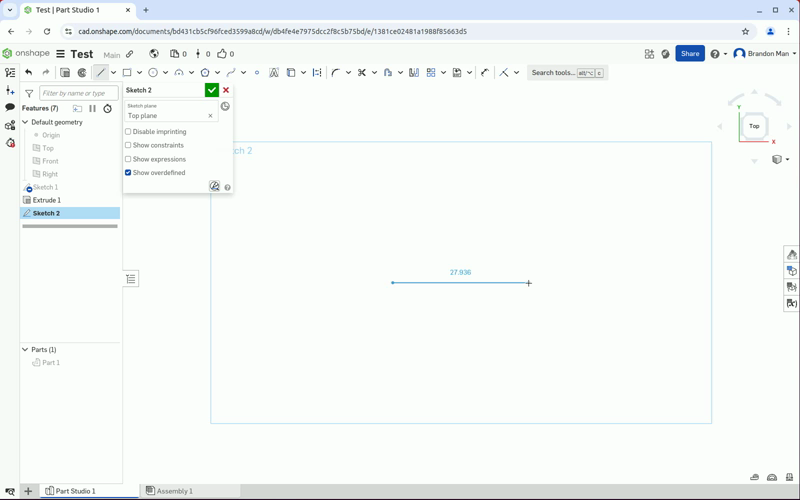
key_down(shift)
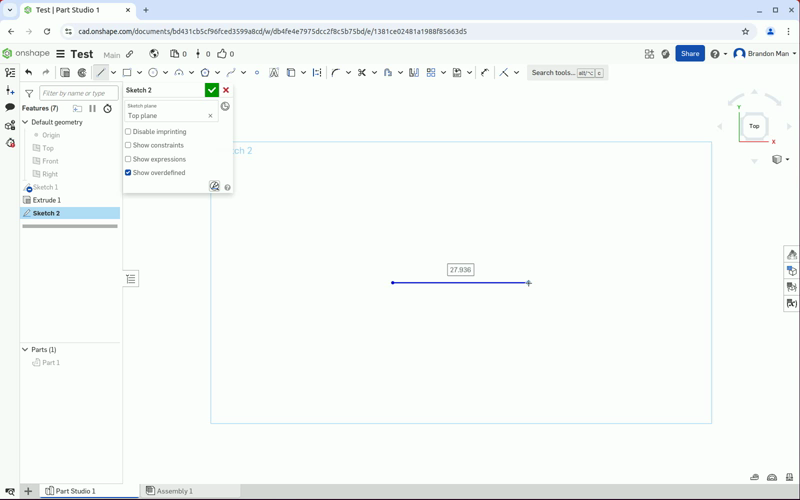
mouse_move(484, 211)
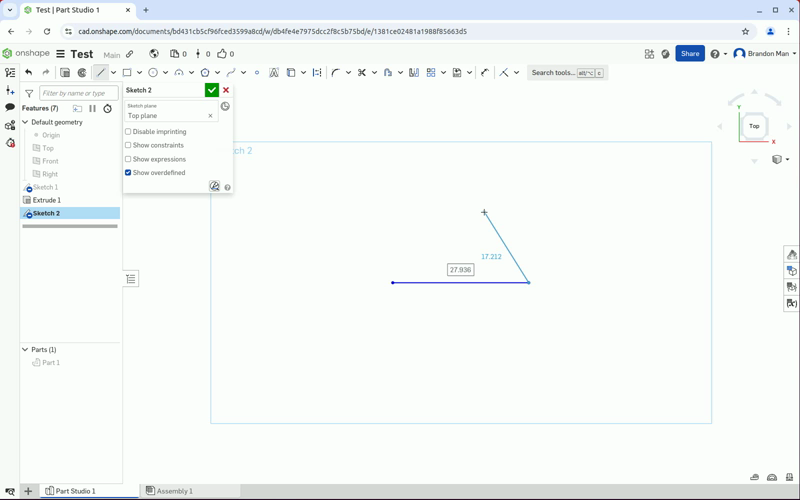
click(484, 211)
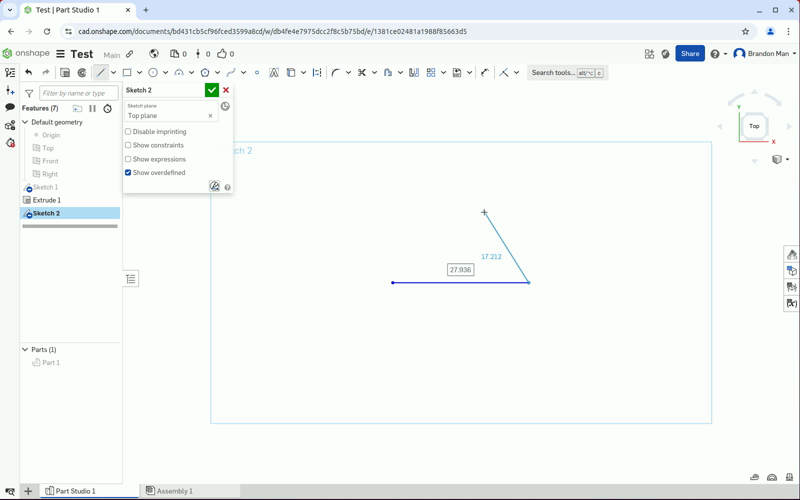
key_up(shift)
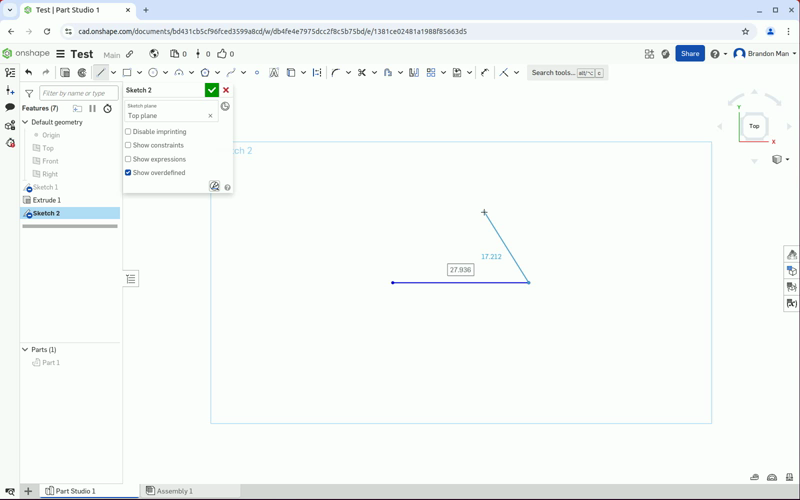
key_down(shift)
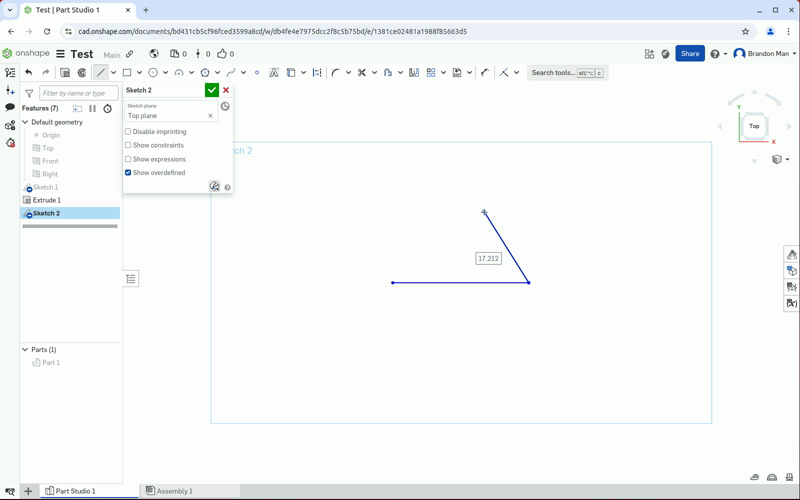
mouse_move(514, 211)
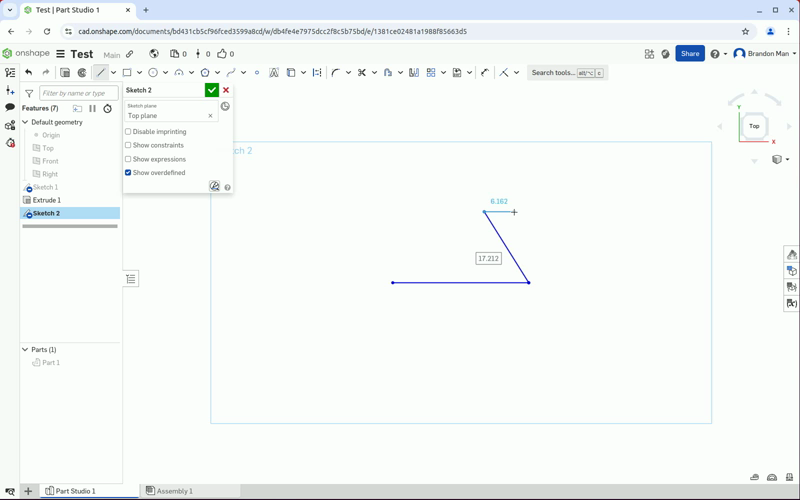
mouse_move(461, 211)
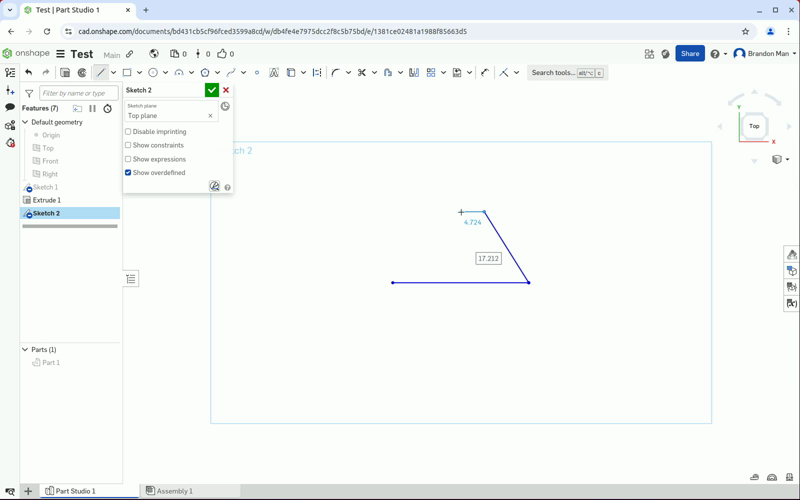
click(461, 211)
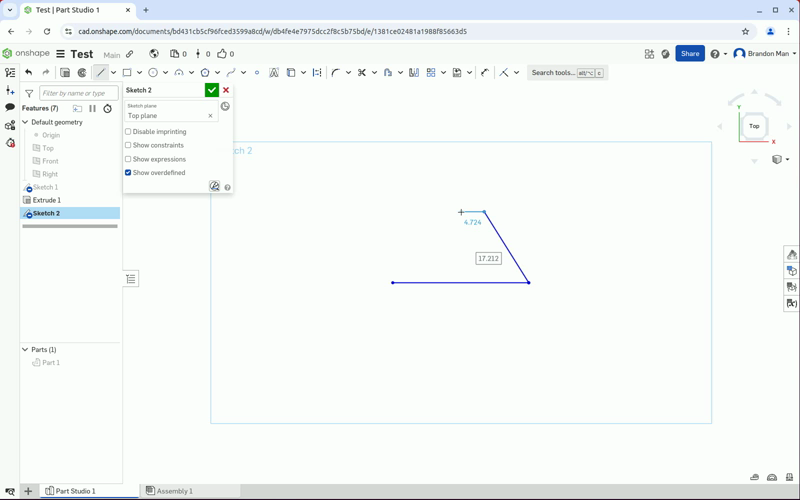
key_up(shift)
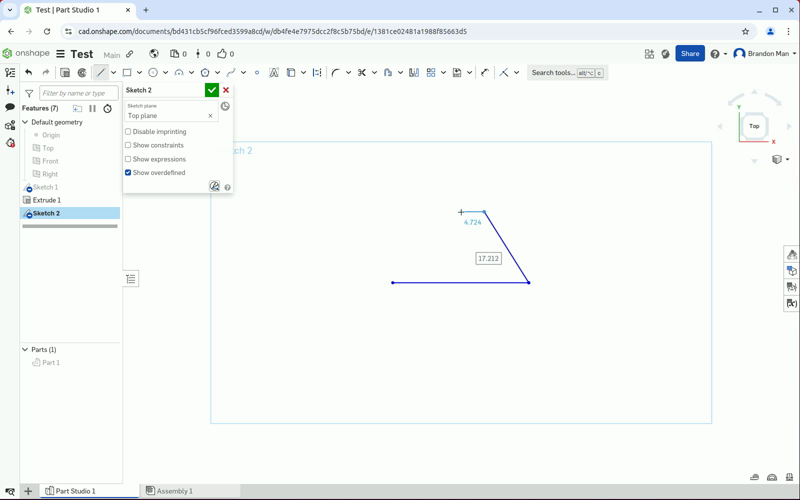
key_down(shift)
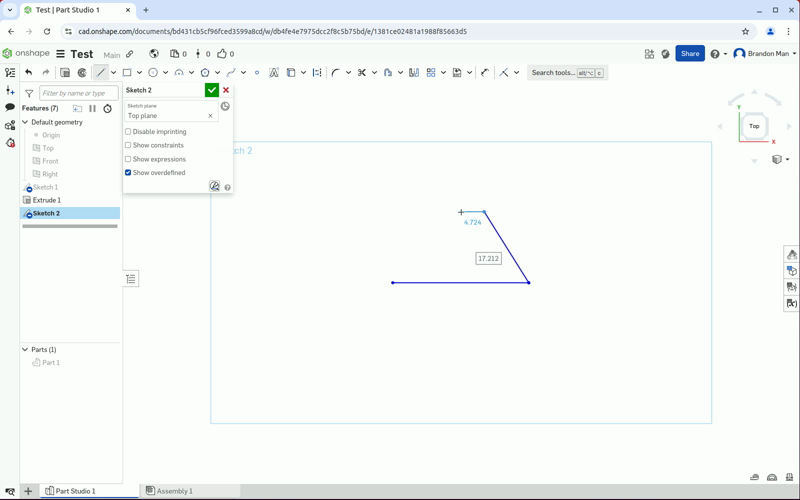
mouse_move(491, 211)
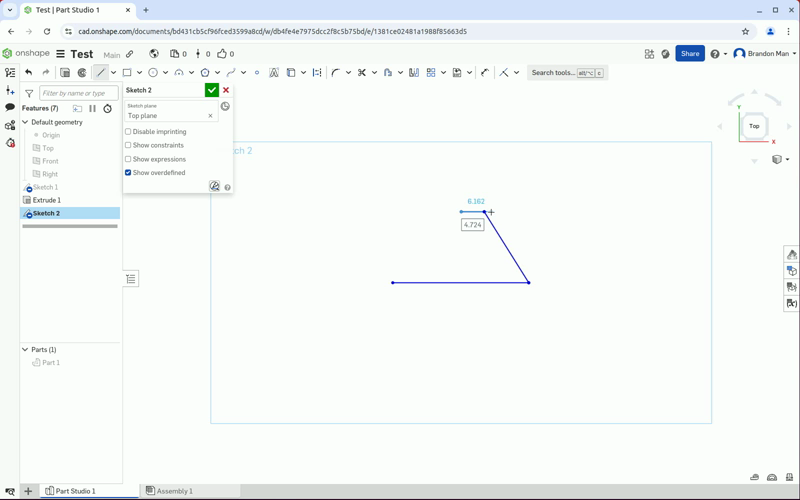
mouse_move(437, 211)
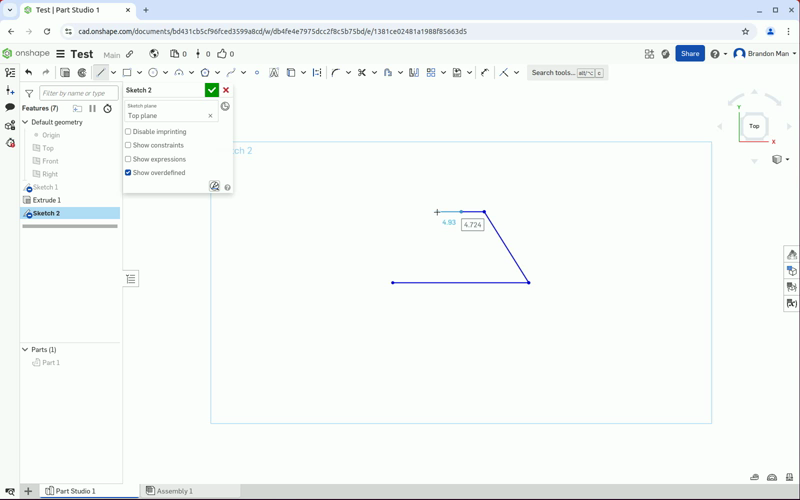
click(437, 211)
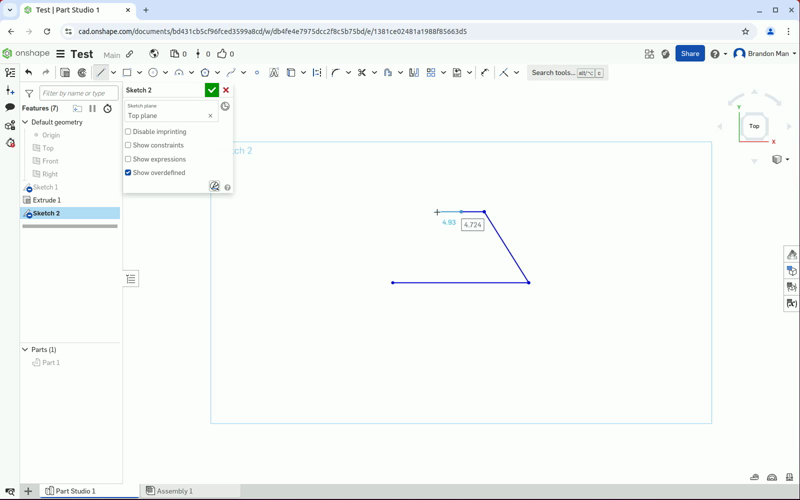
key_up(shift)
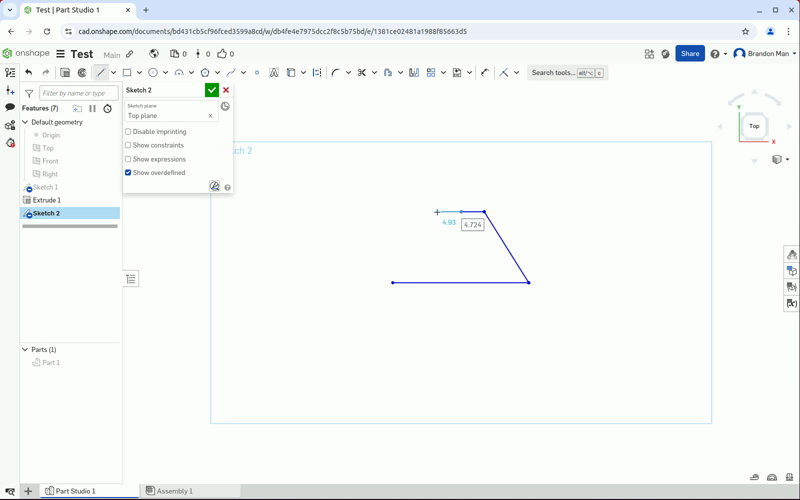
key_down(shift)
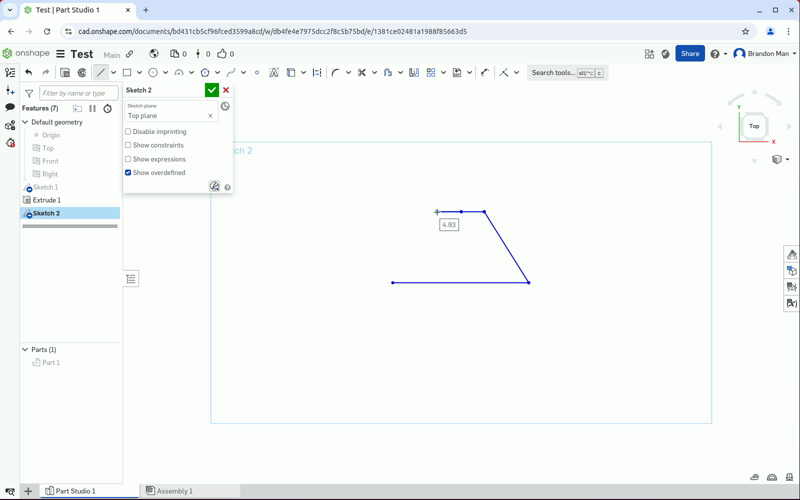
mouse_move(392, 282)
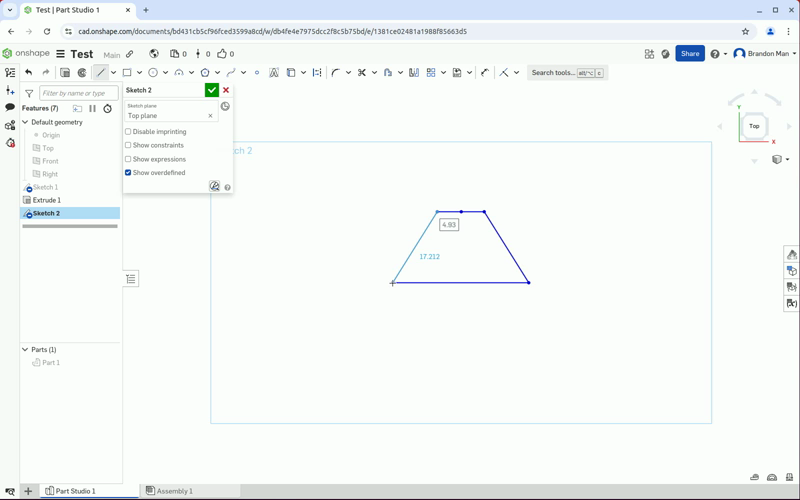
key_up(shift)
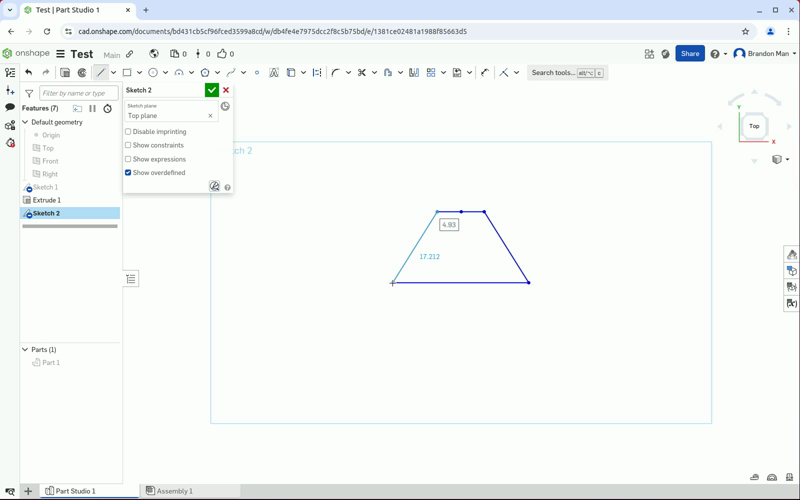
click(392, 282)
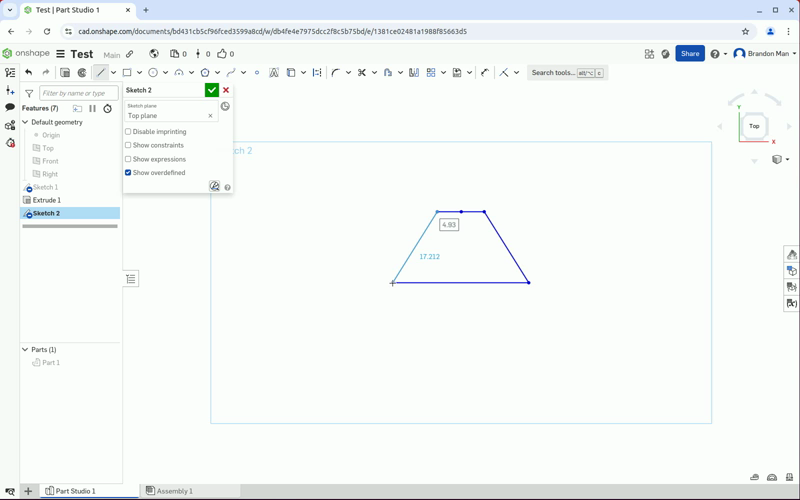
key(esc)
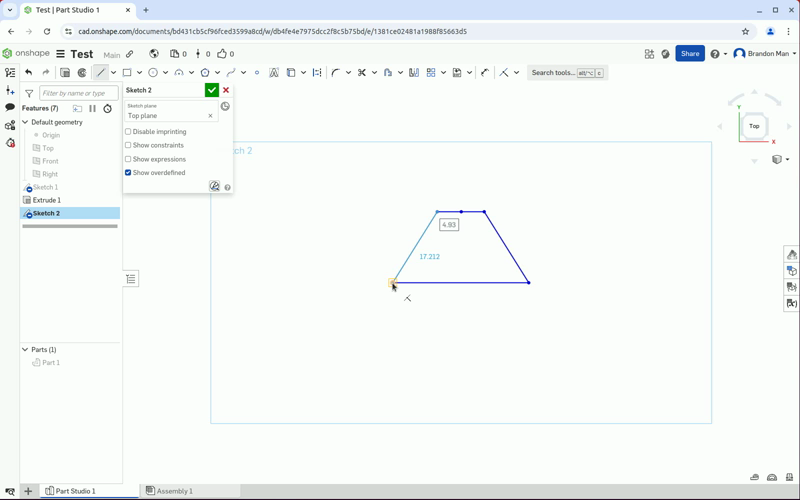
key(c)
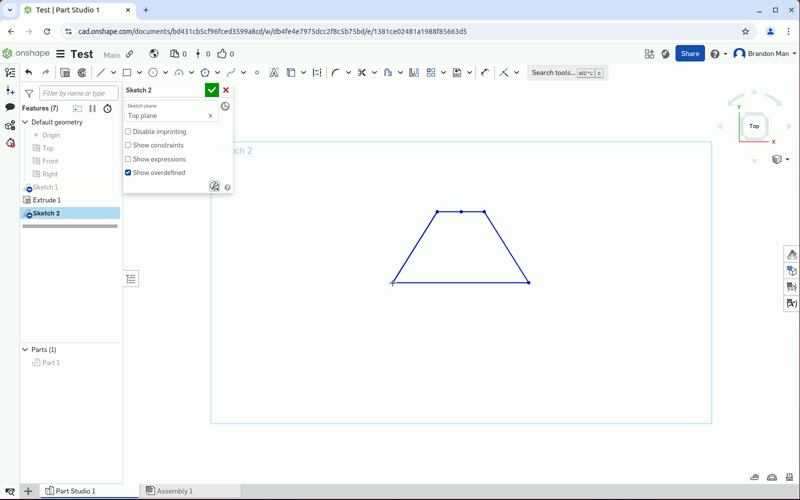
key_down(shift)
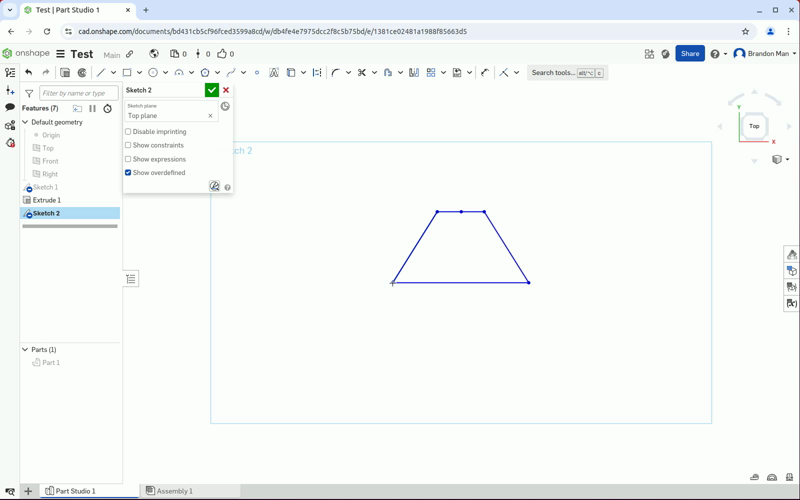
mouse_move(461, 243)
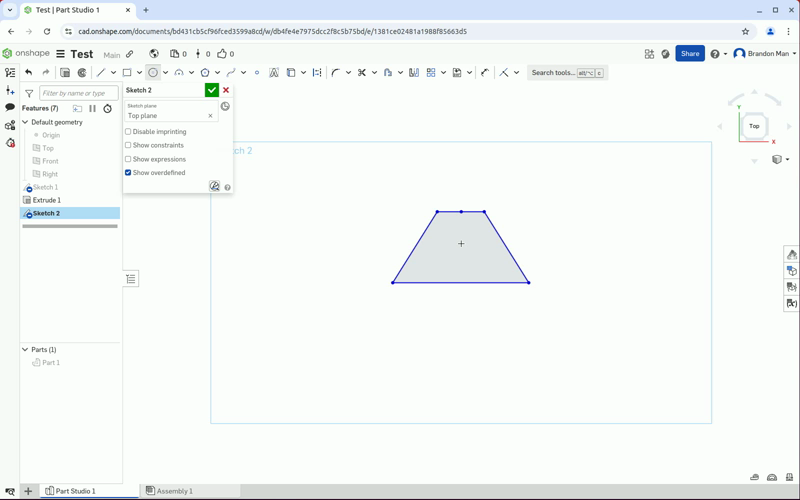
click(461, 243)
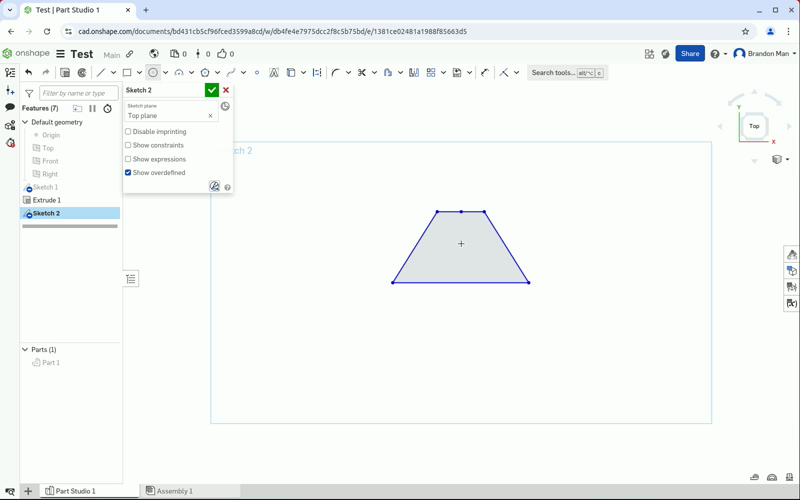
key_up(shift)
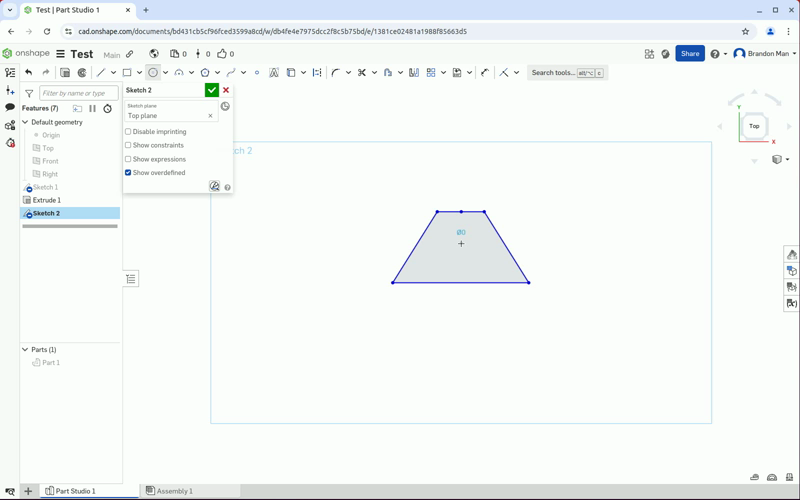
mouse_move(478, 243)
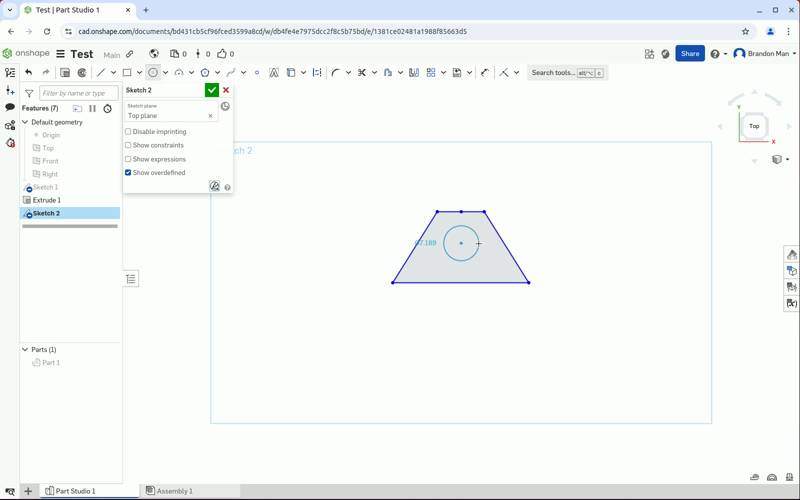
click(478, 243)
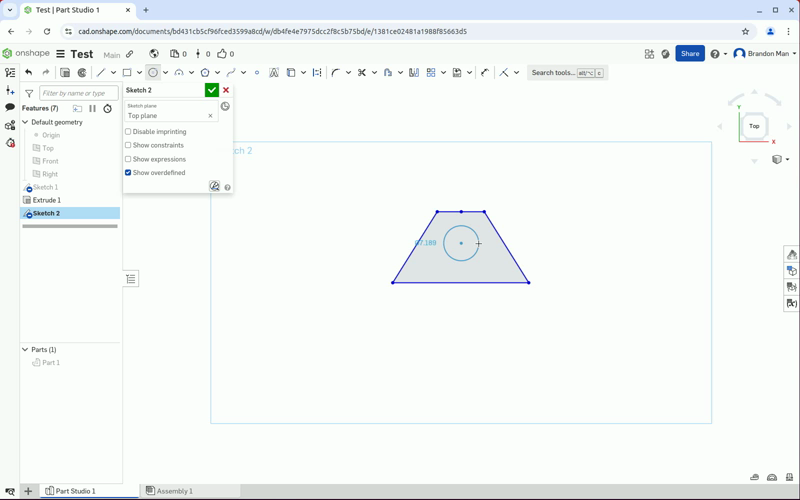
key(esc)
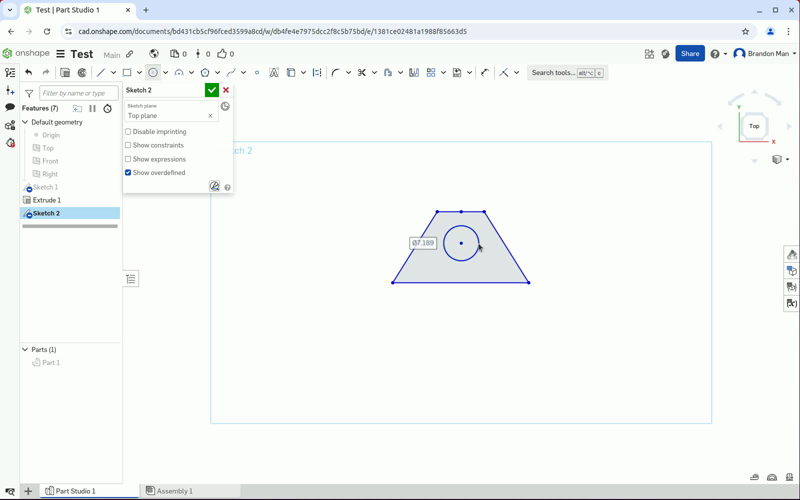
mouse_move(446, 258)
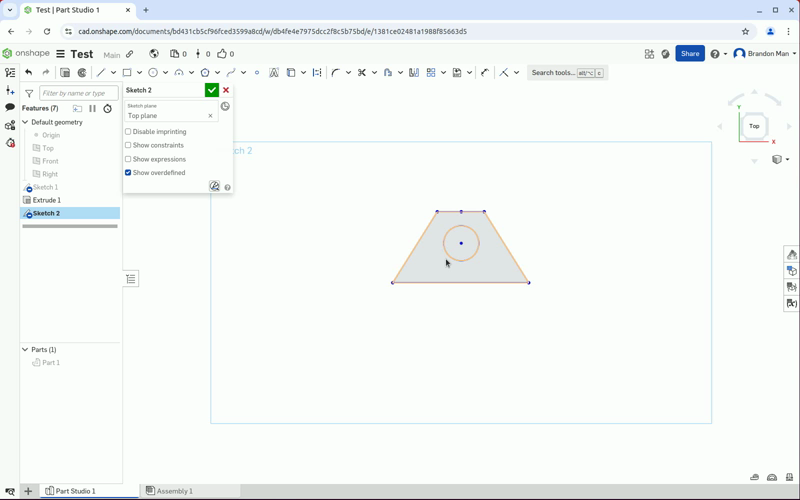
click(446, 258)
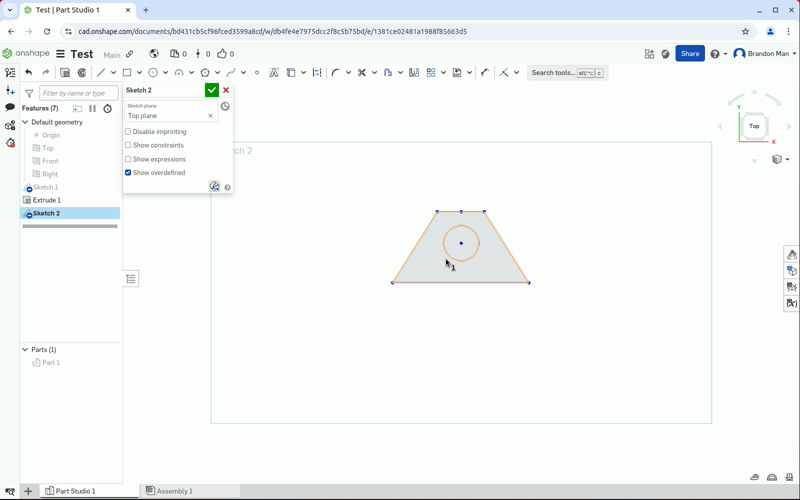
mouse_move(73, 352)
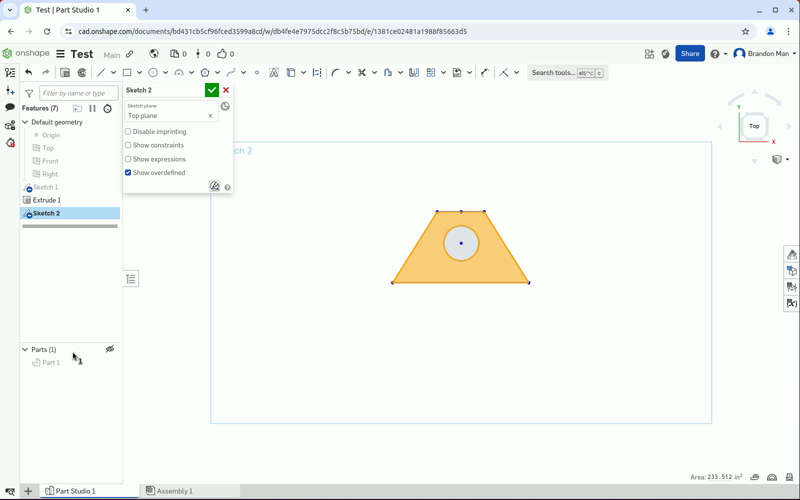
key(shift+y)
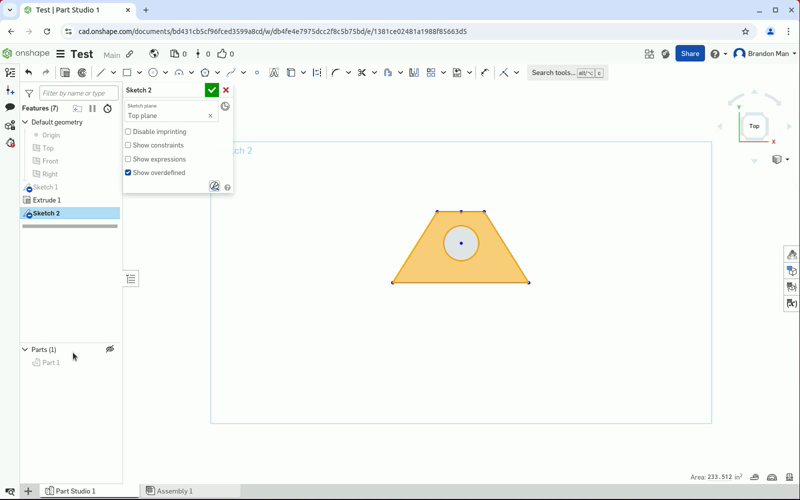
key(shift+e)
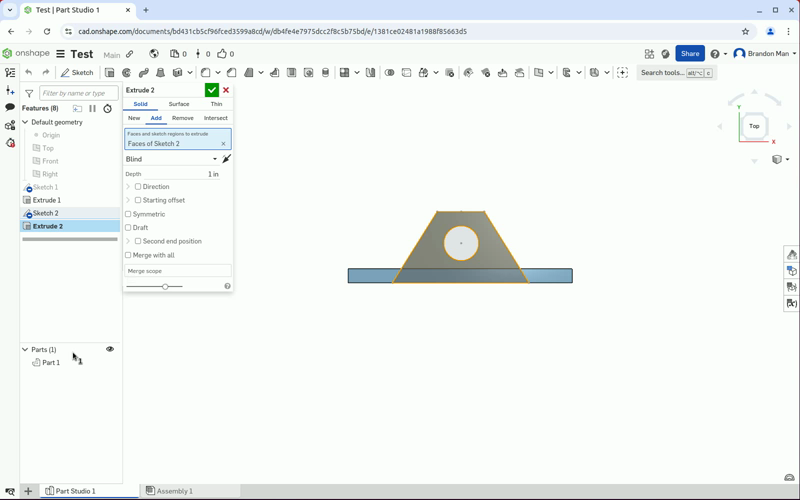
mouse_move(143, 106)
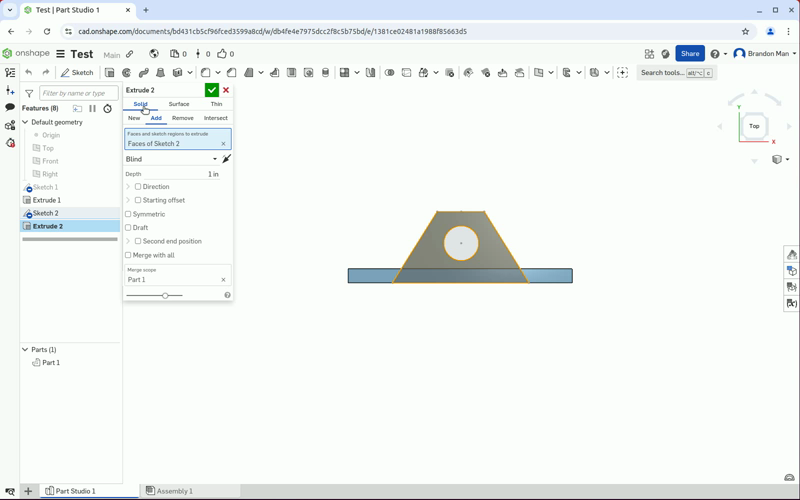
click(143, 106)
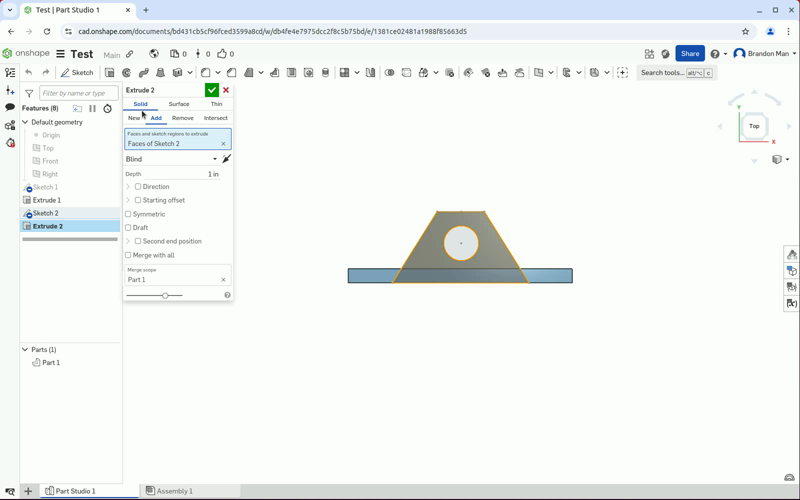
mouse_move(137, 120)
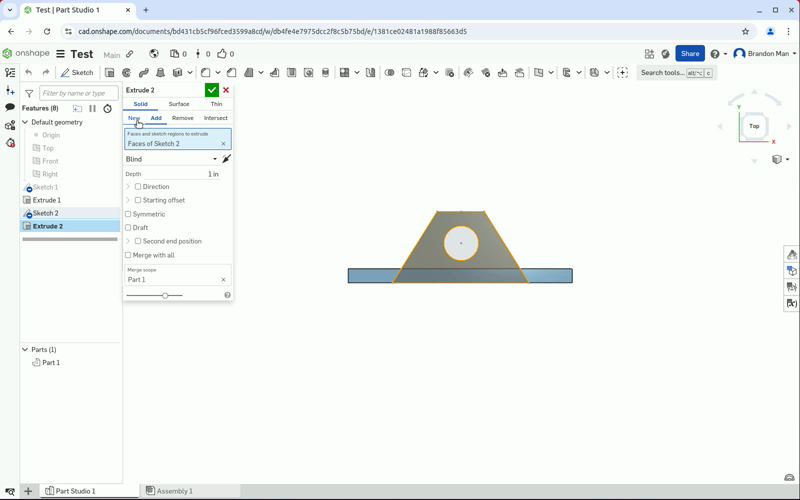
click(137, 120)
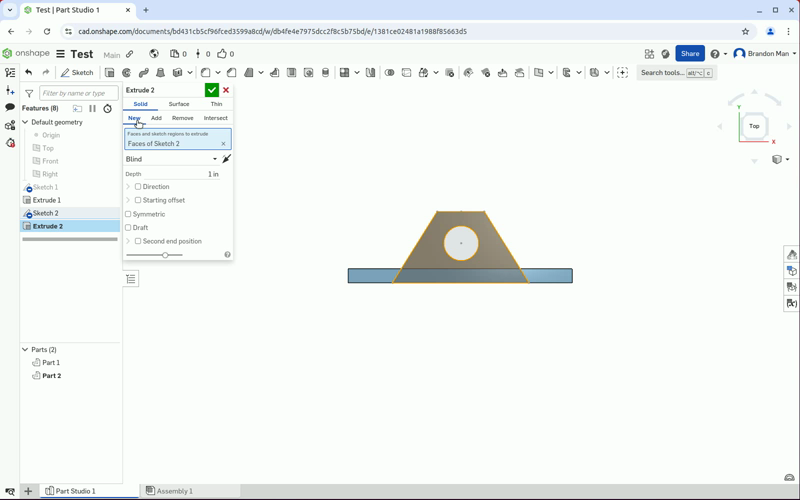
key(tab, 4)
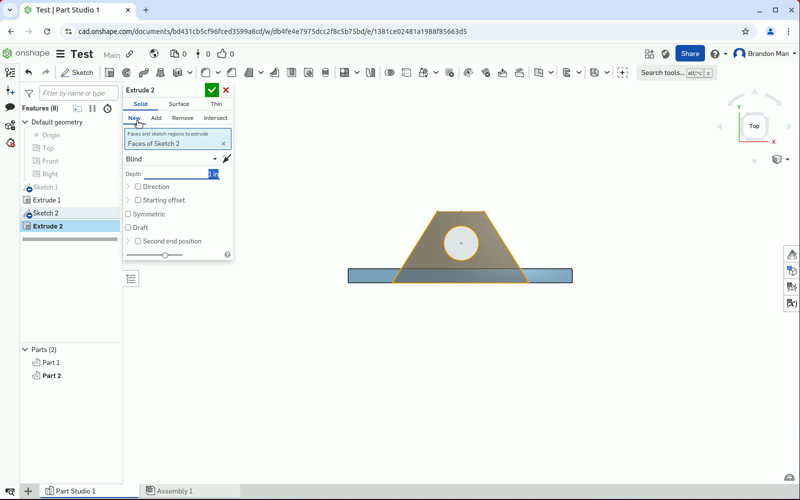
text(46.216)
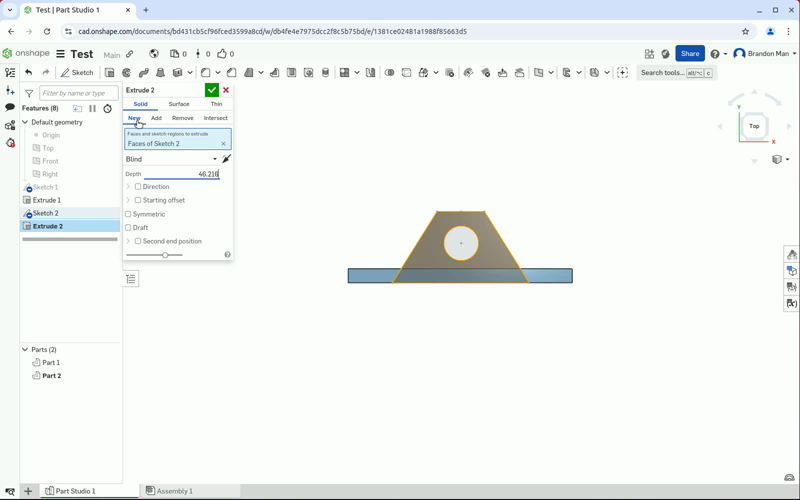
key(tab, 3)
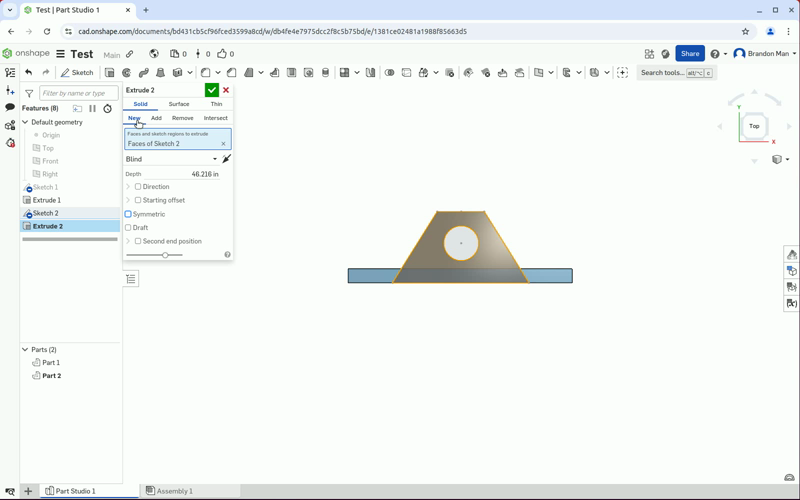
key(space)
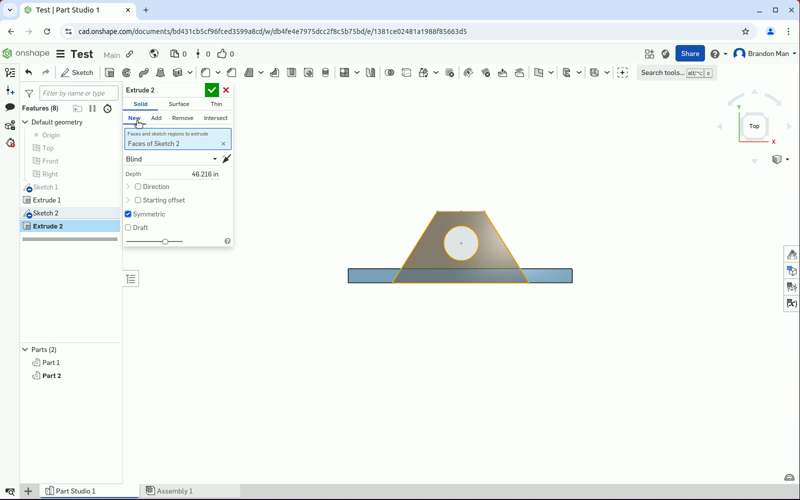
key(enter)
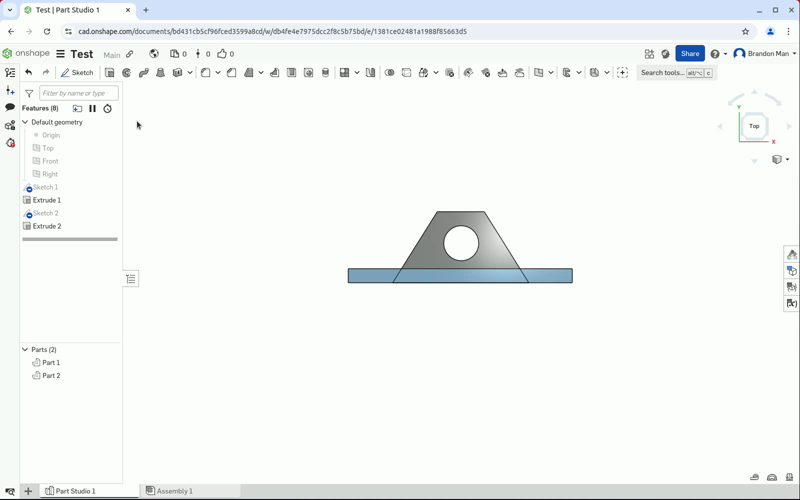
key(shift+h)
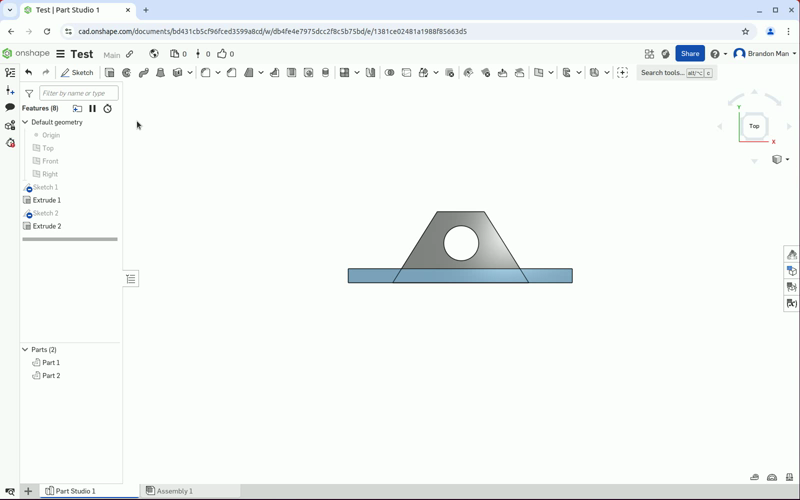
key(shift+h)
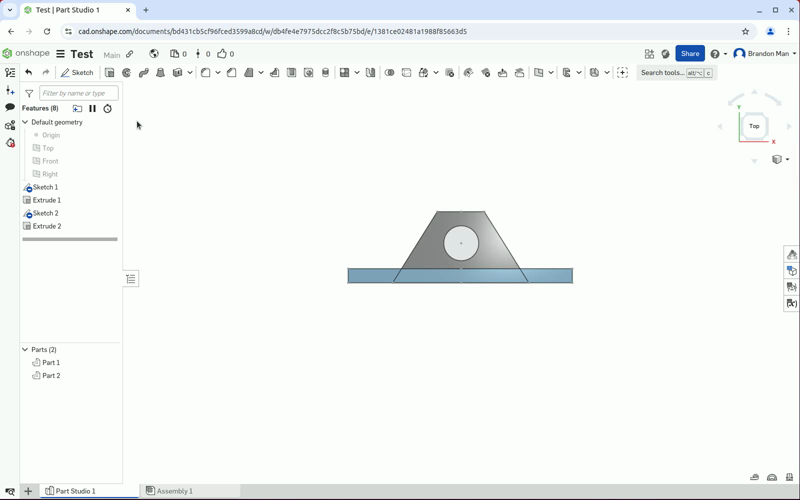
key(shift+7)
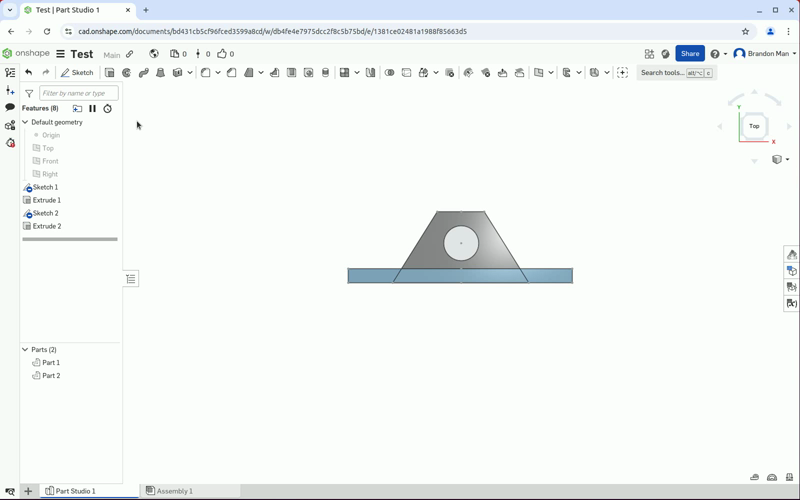
key(up, 3)
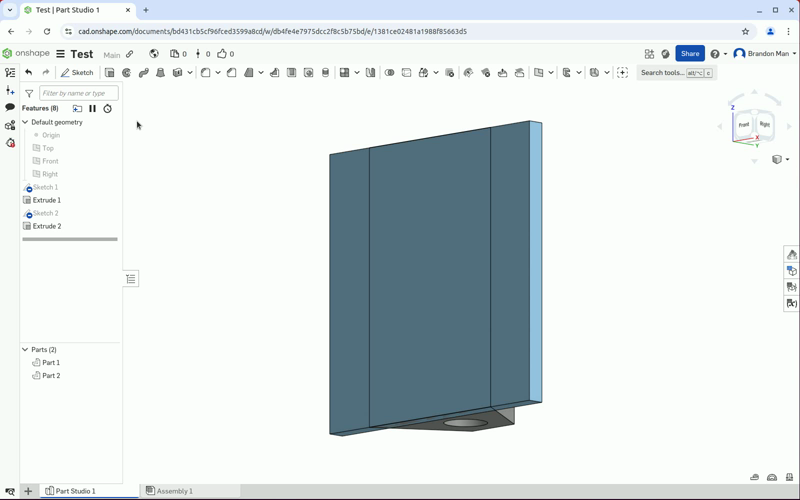
key(left, 3)
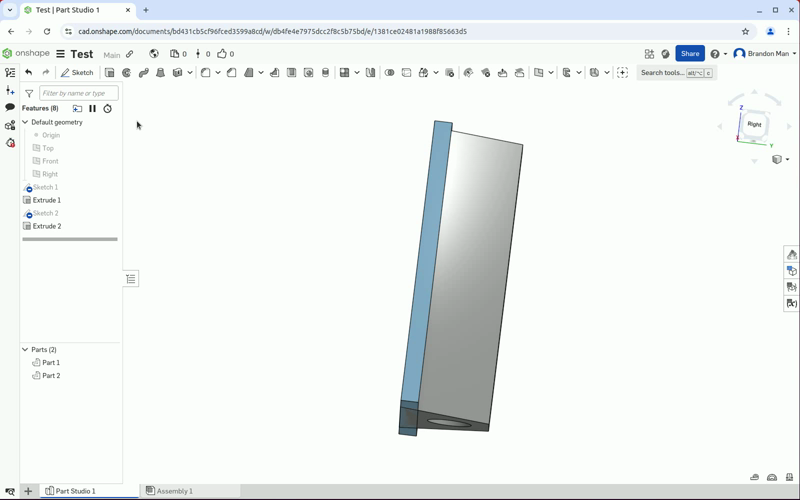
key(right, 3)
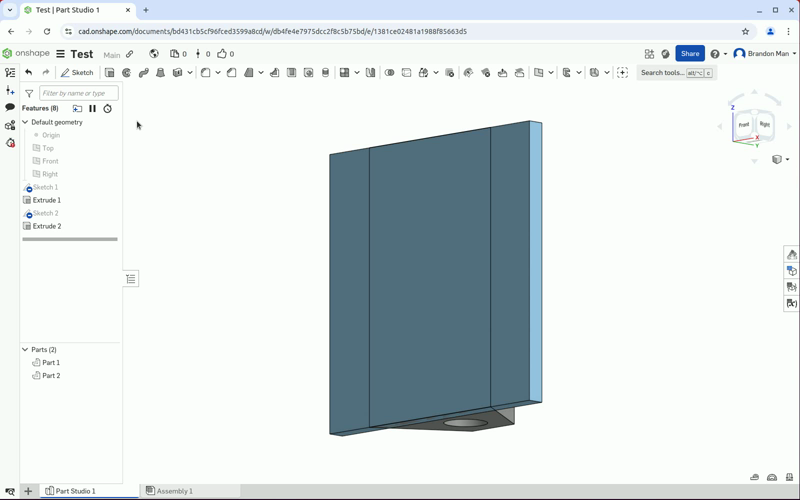
key(down, 3)
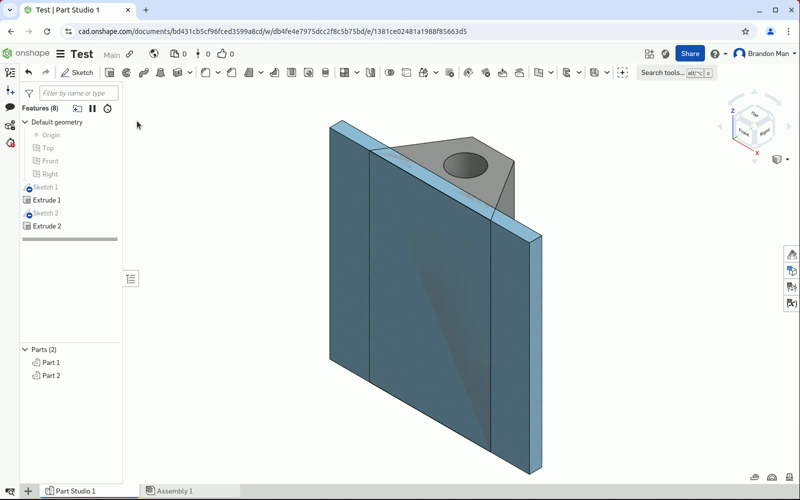
mouse_move(73, 189)
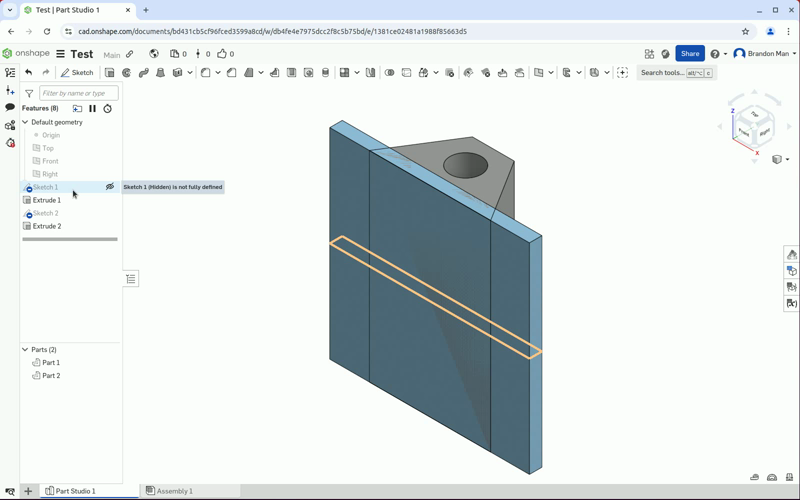
click(73, 189)